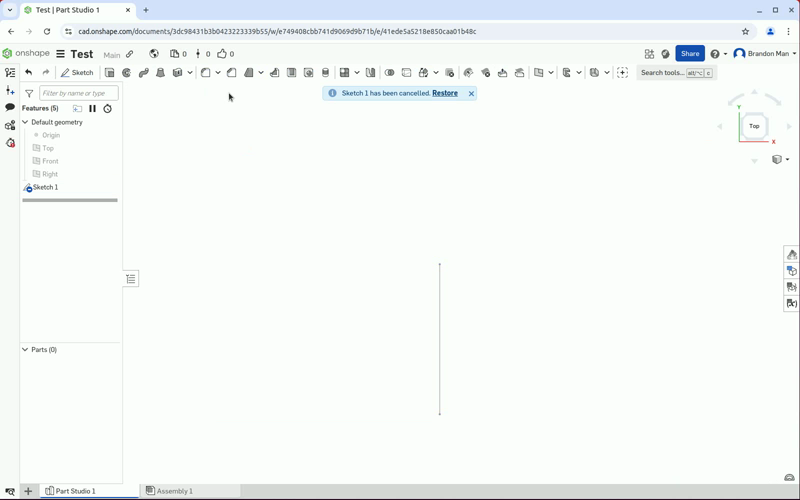
key(shift+h)
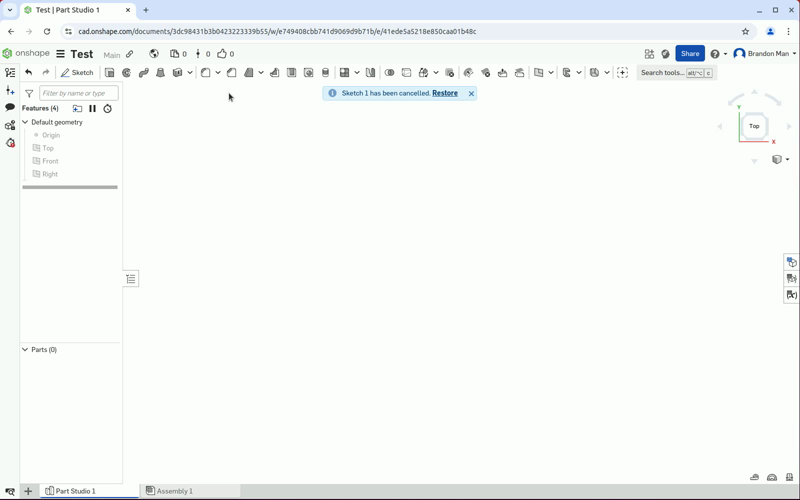
mouse_move(73, 352)
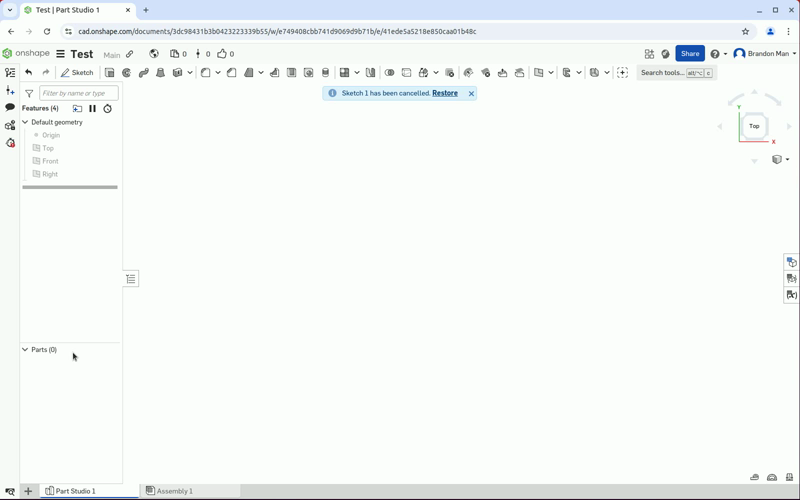
key(y)
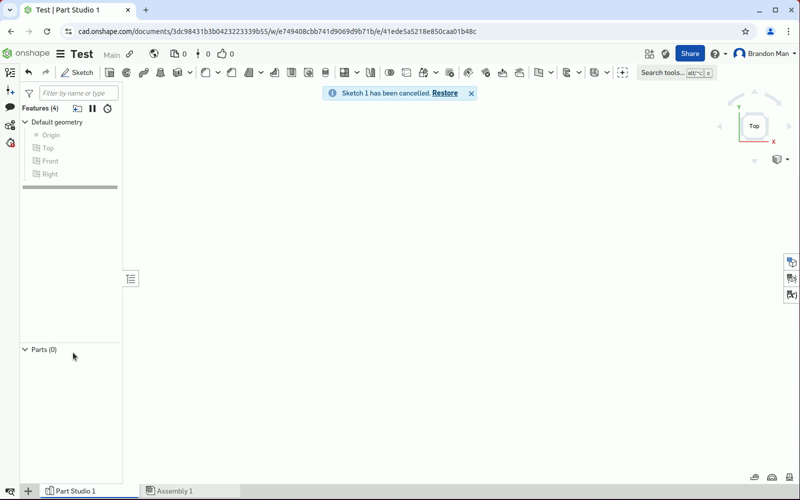
key(shift+p)
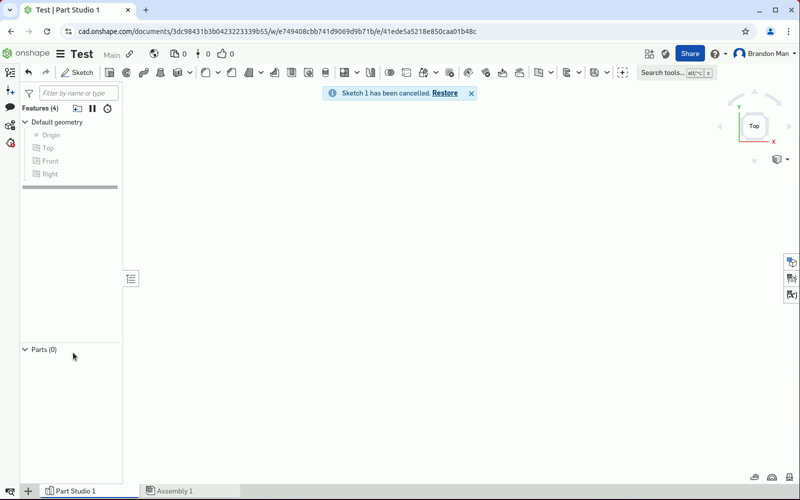
key(space)
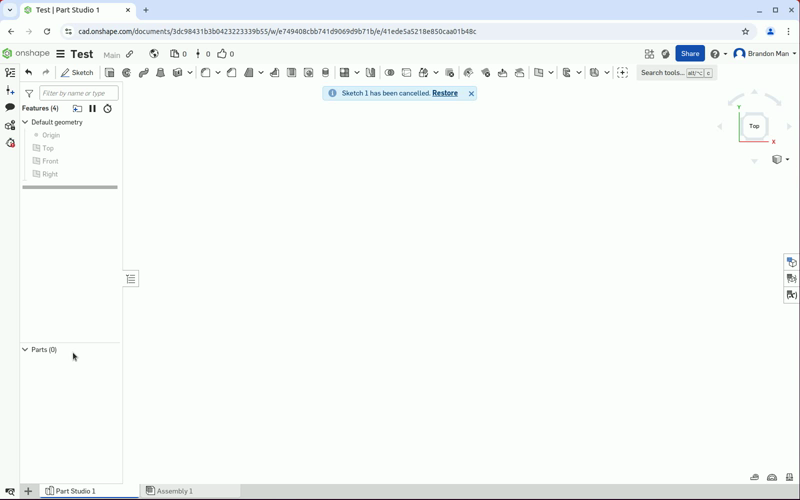
key_down(shift)
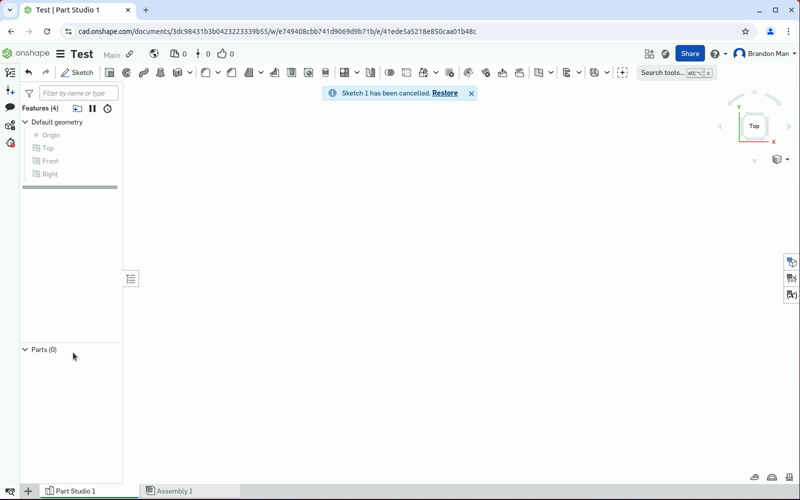
key(up)
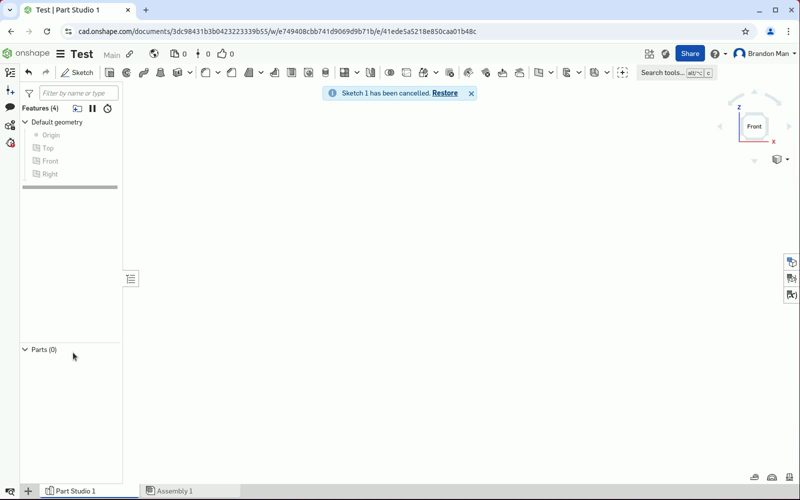
key_up(shift)
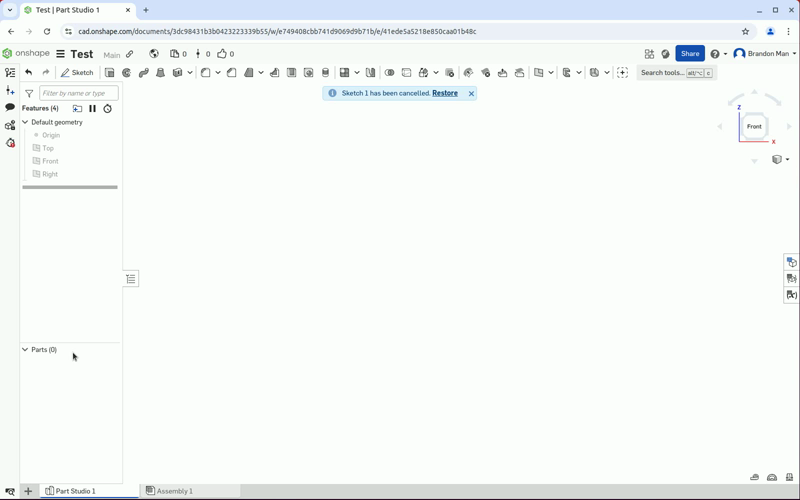
mouse_move(73, 352)
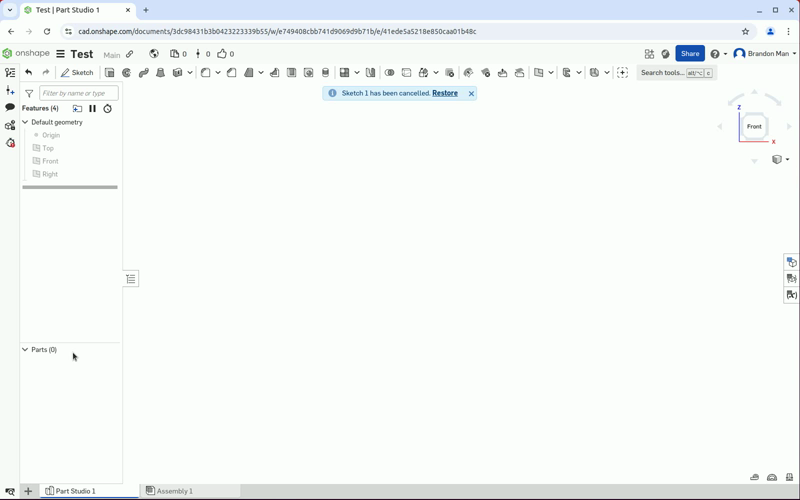
key(shift+y)
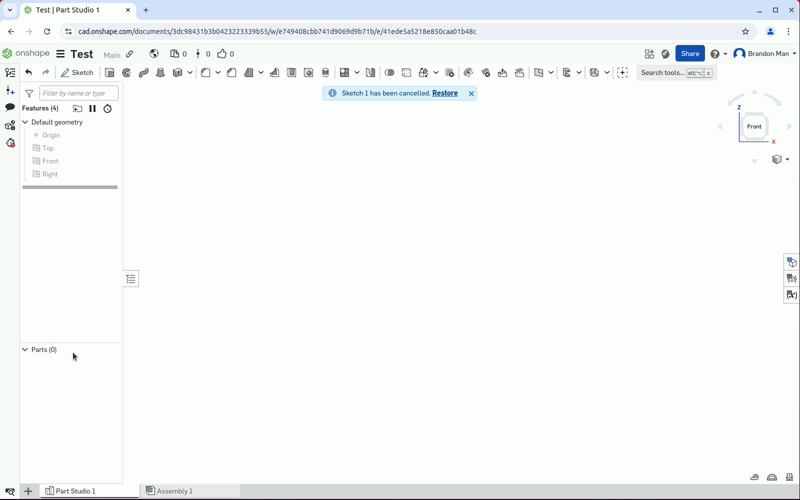
key(shift+s)
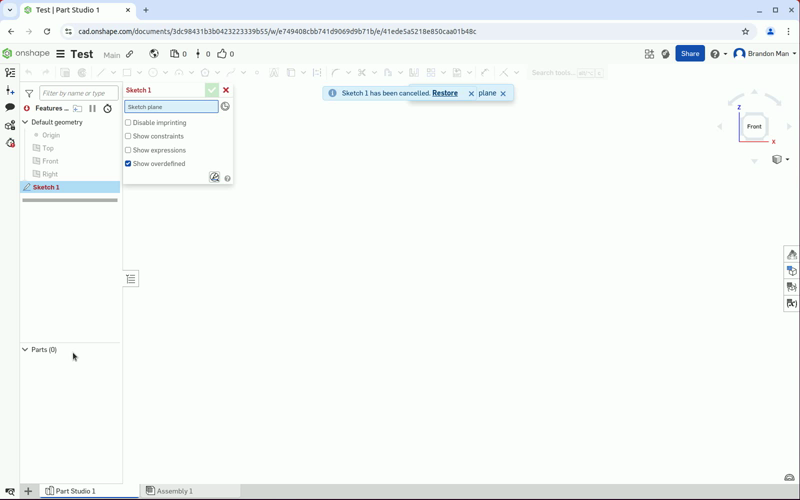
mouse_move(73, 163)
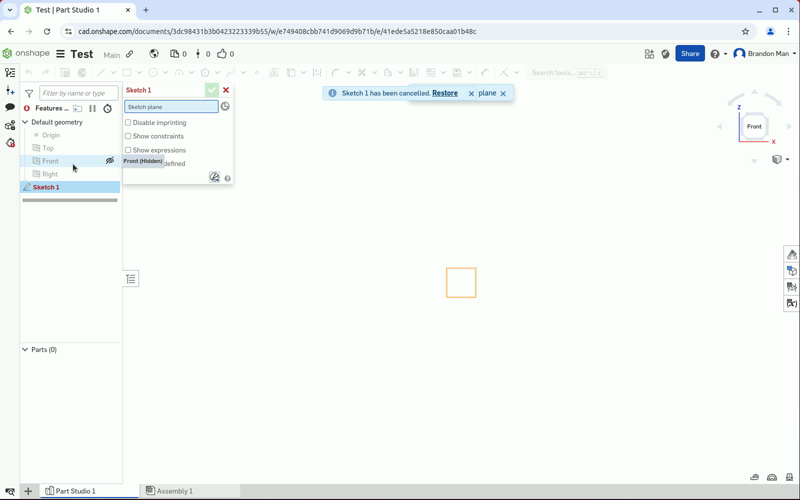
click(73, 163)
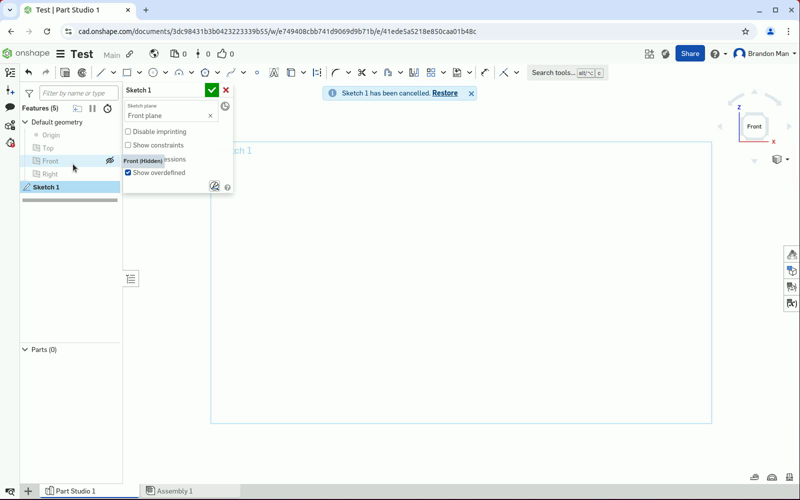
mouse_move(73, 352)
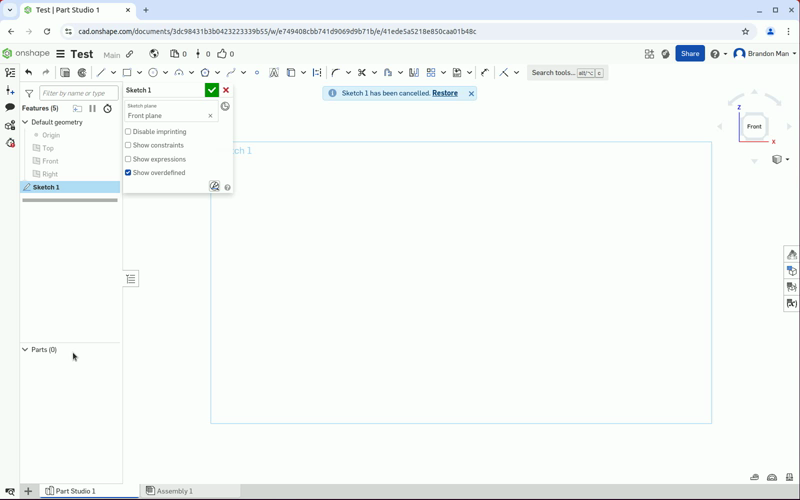
key(y)
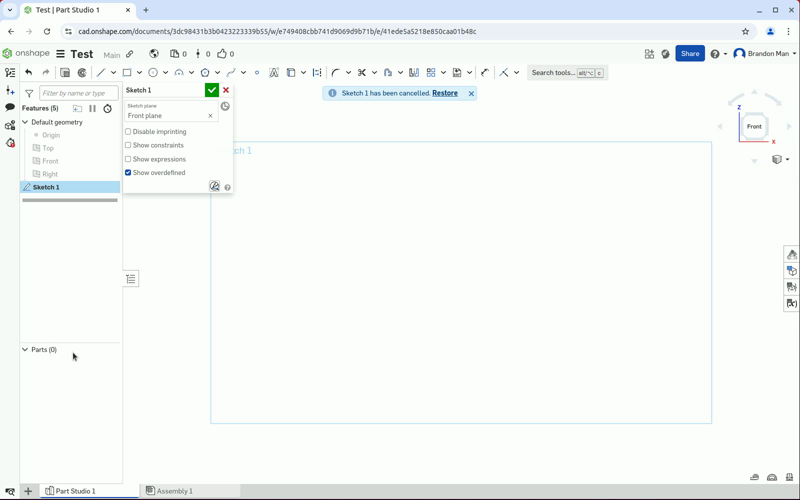
key(l)
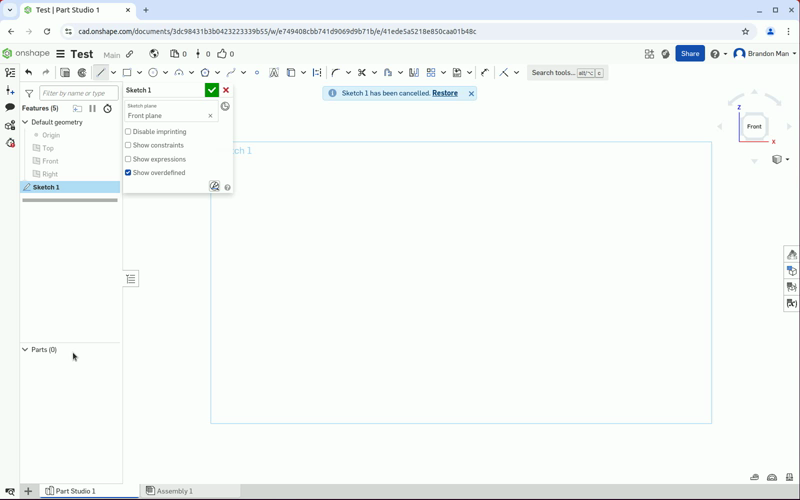
key_down(shift)
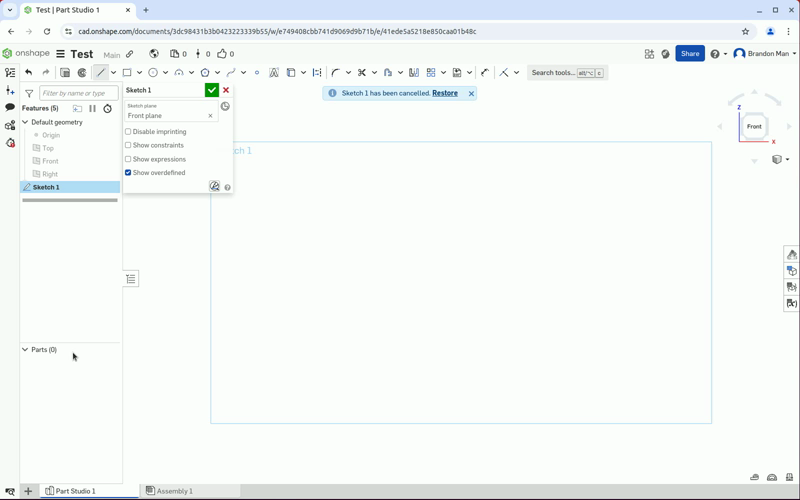
mouse_move(405, 374)
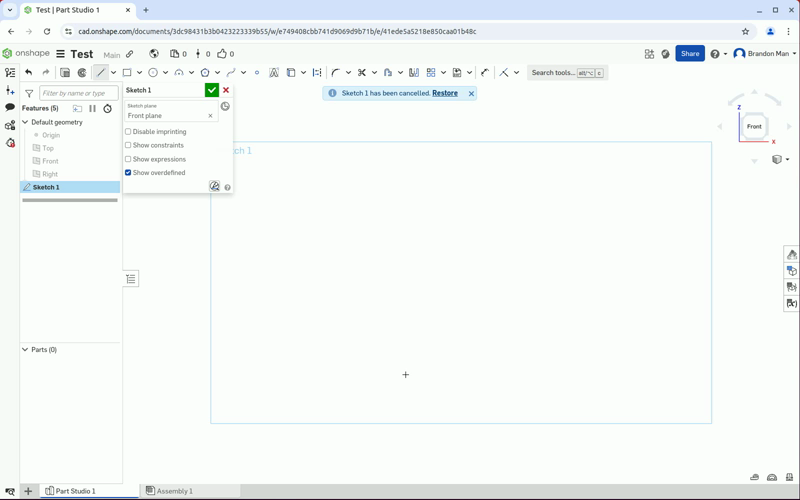
click(405, 374)
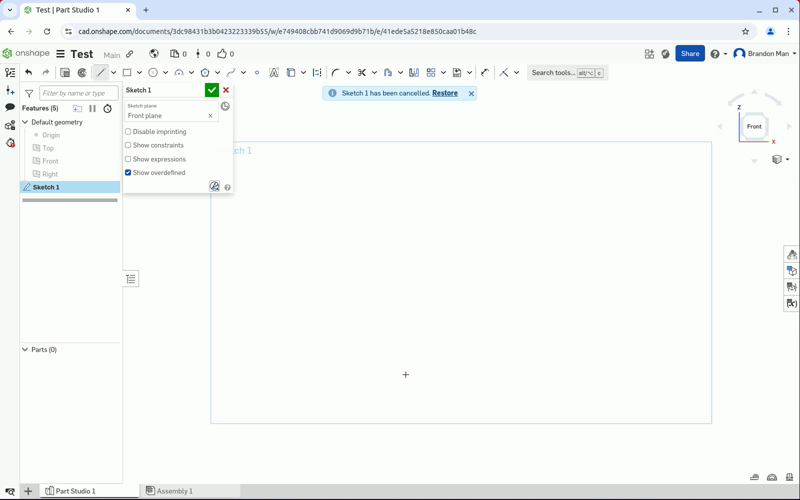
key_up(shift)
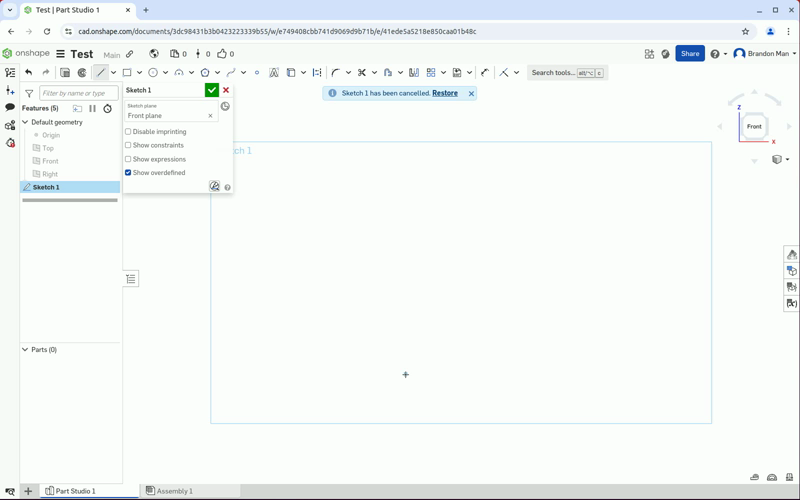
key_down(shift)
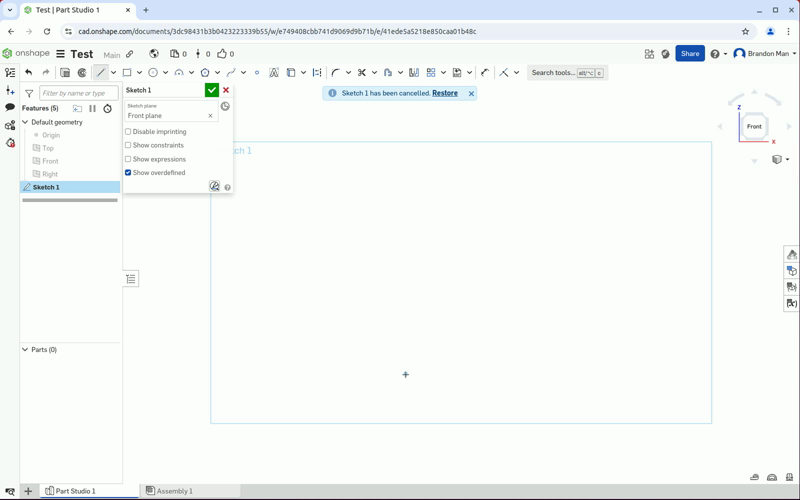
mouse_move(505, 374)
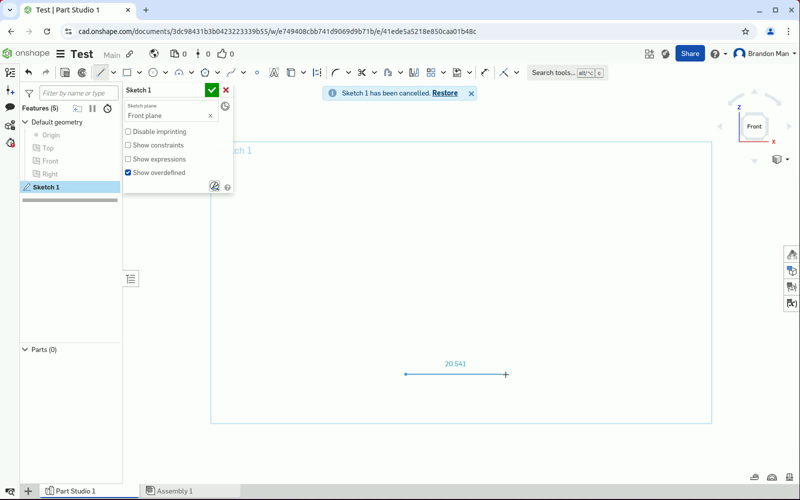
click(505, 374)
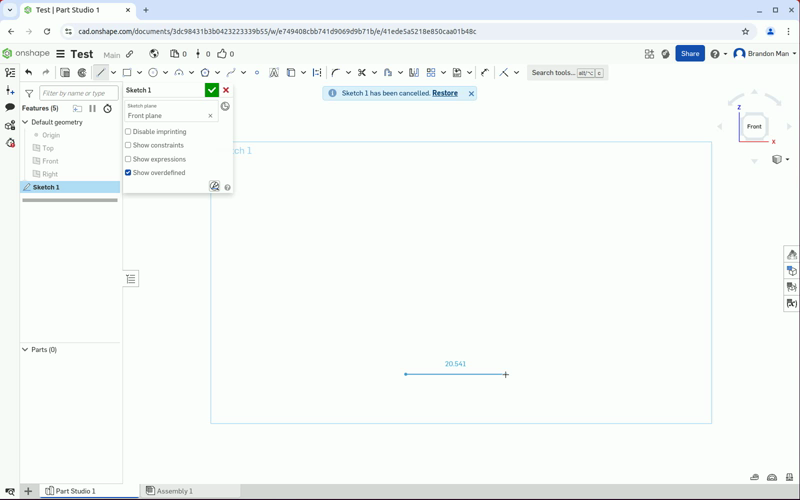
key_up(shift)
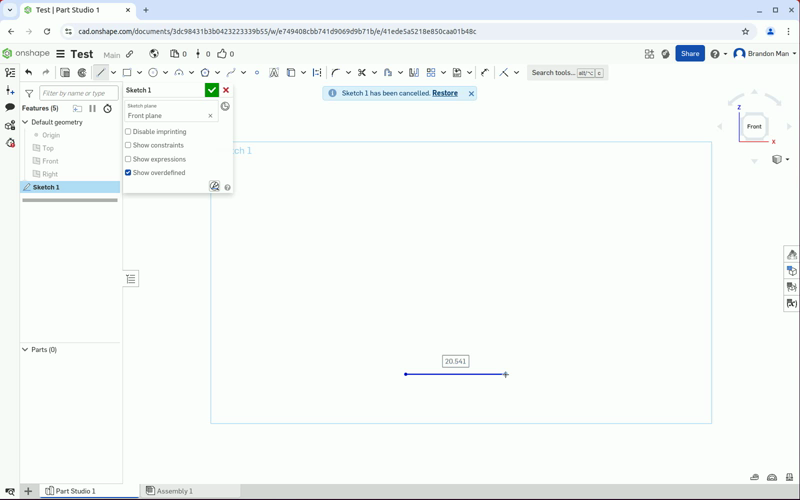
key_down(shift)
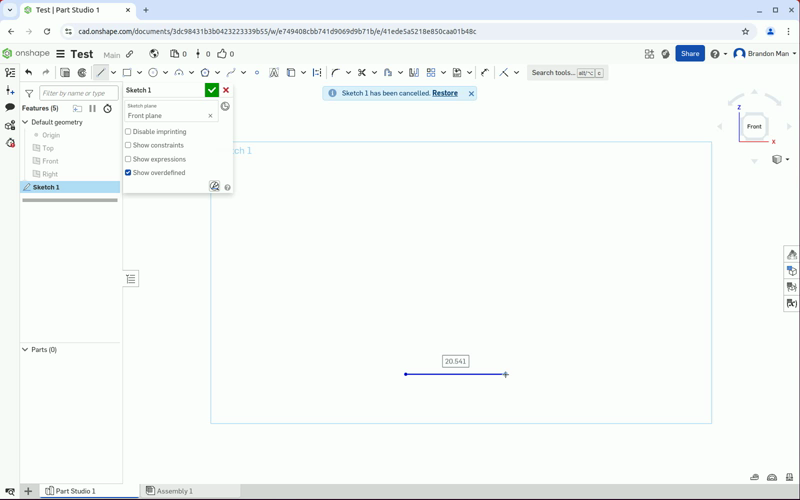
mouse_move(505, 207)
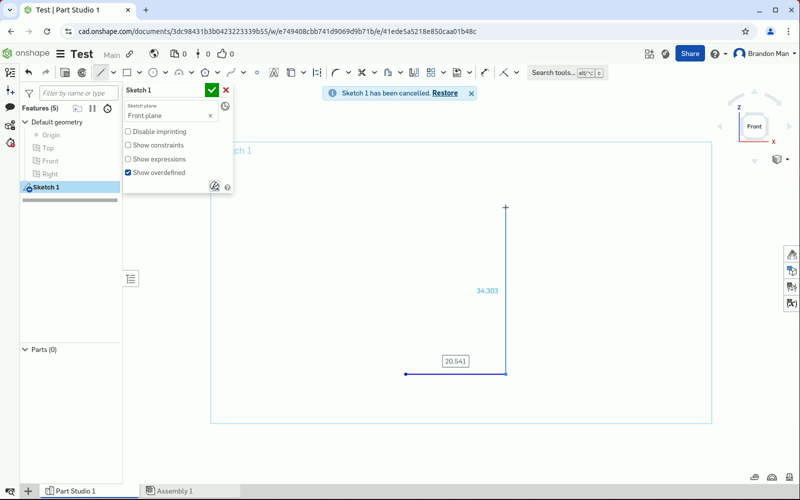
click(505, 207)
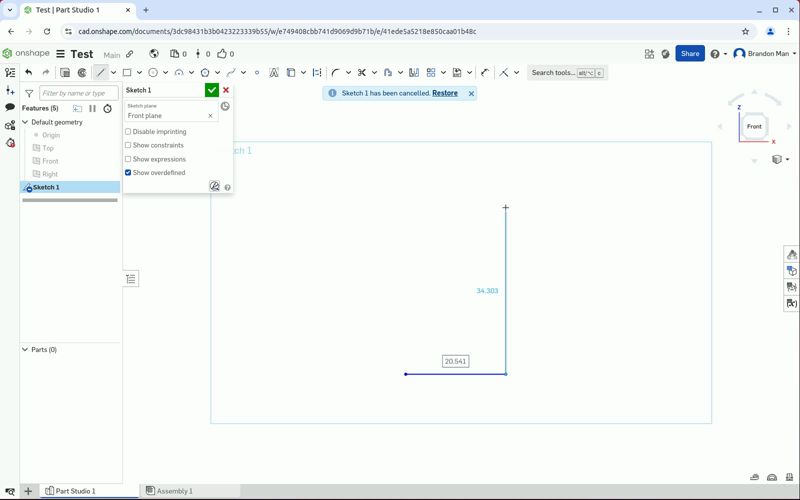
key_up(shift)
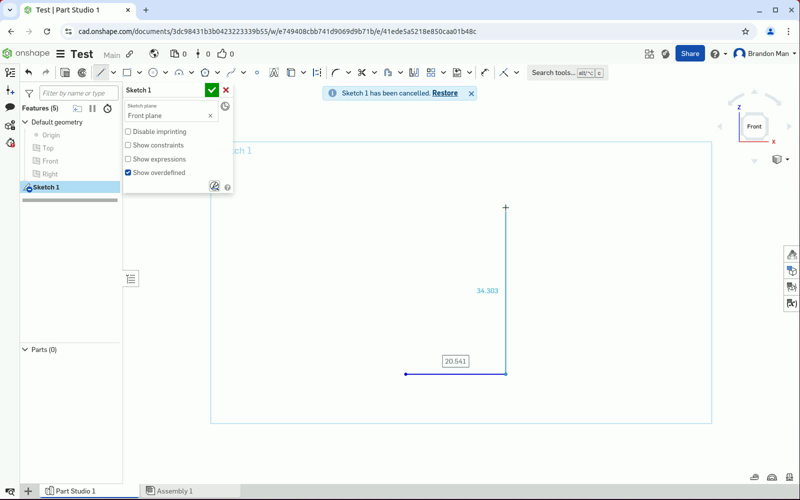
key_down(shift)
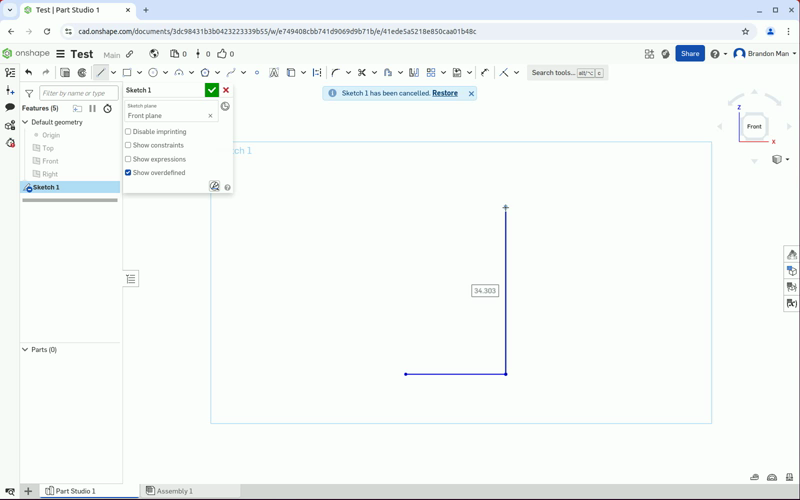
mouse_move(405, 207)
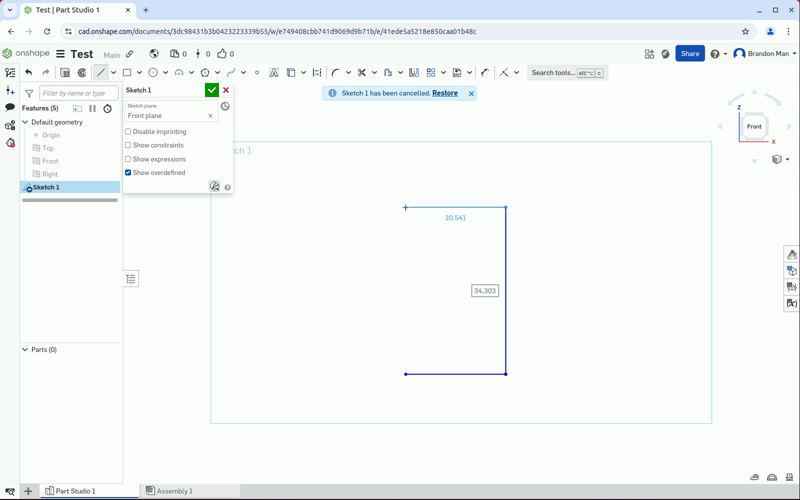
click(405, 207)
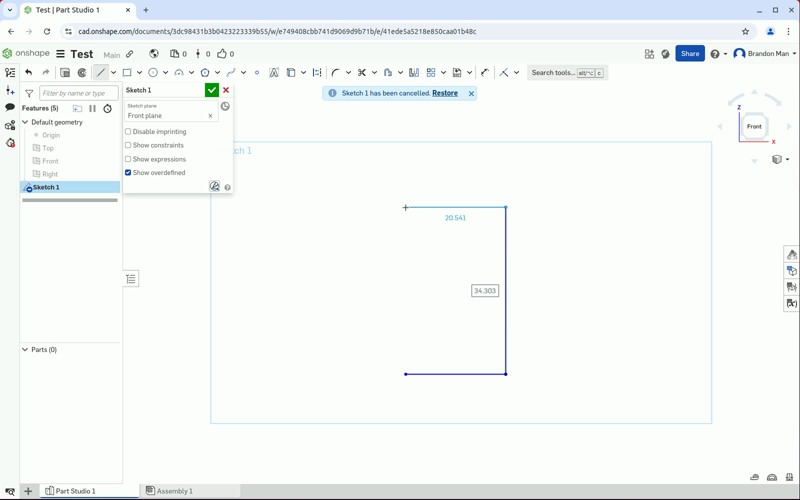
key_up(shift)
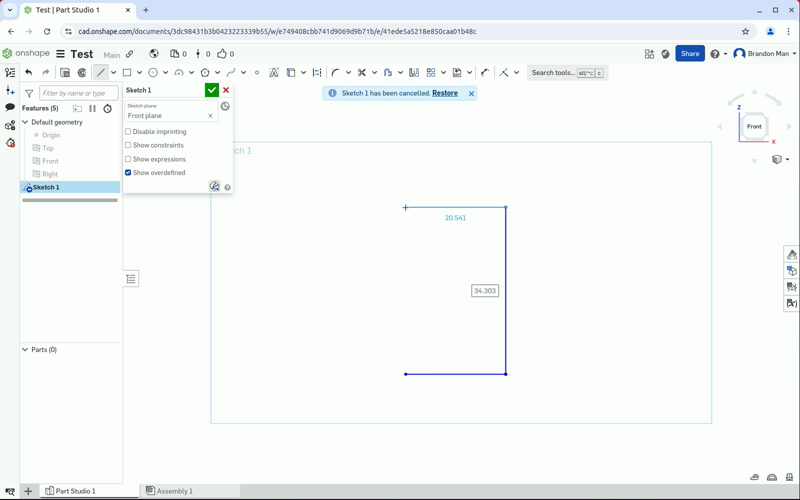
key_down(shift)
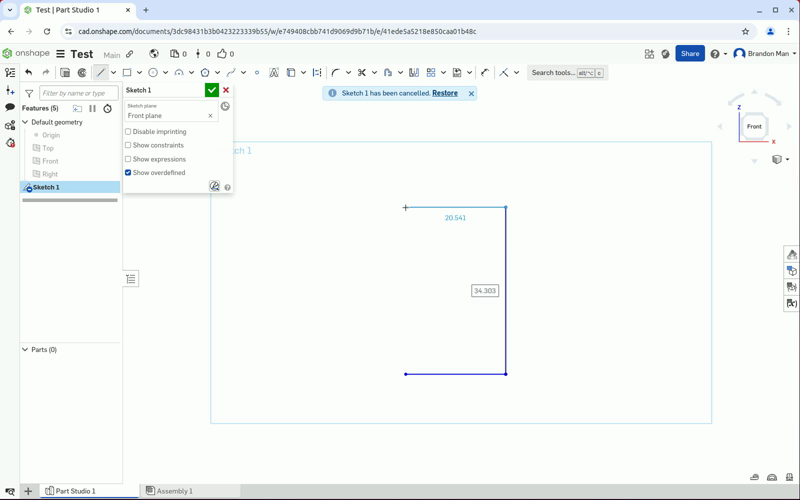
mouse_move(405, 374)
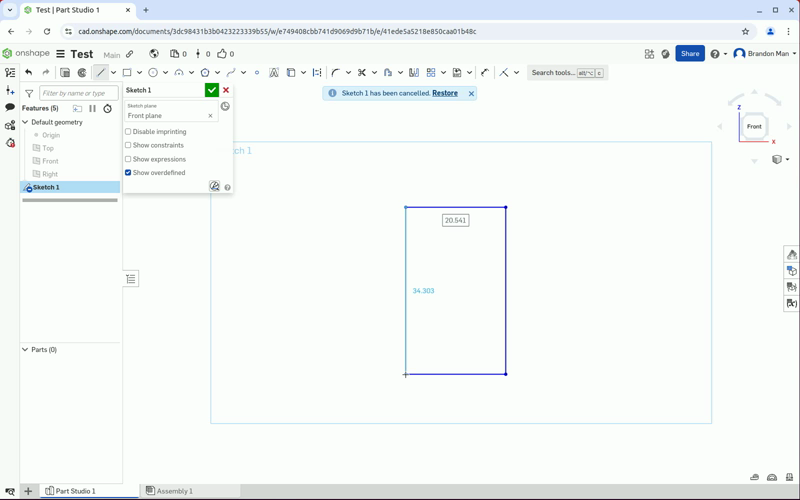
key_up(shift)
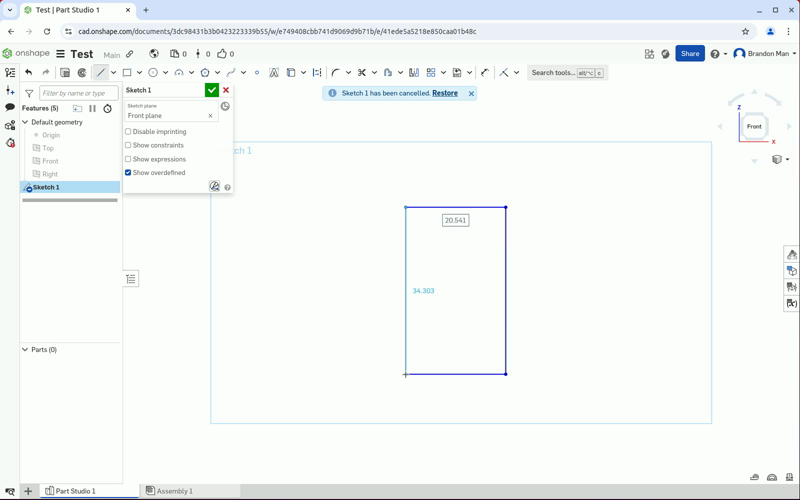
click(405, 374)
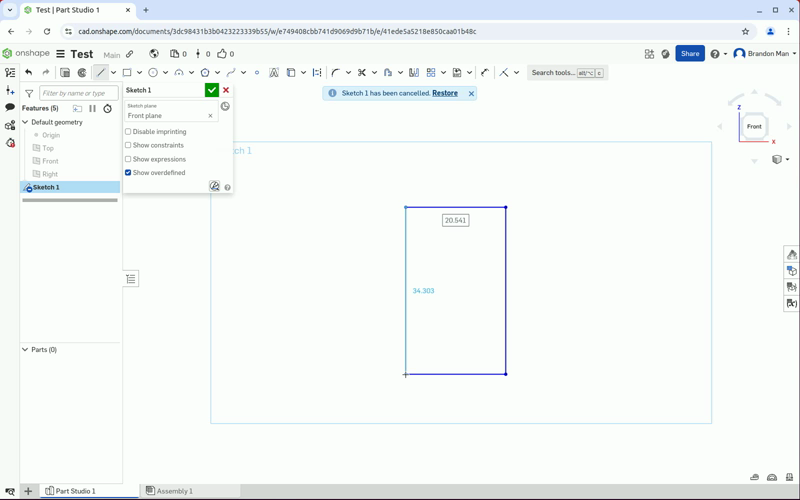
key(esc)
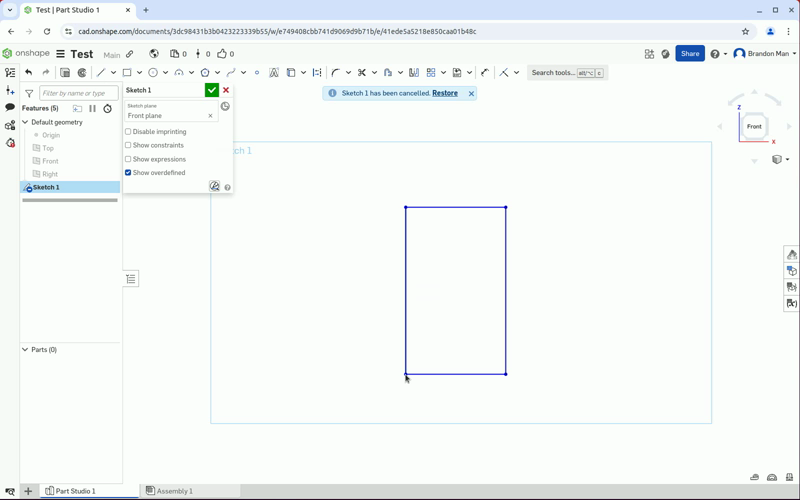
mouse_move(467, 351)
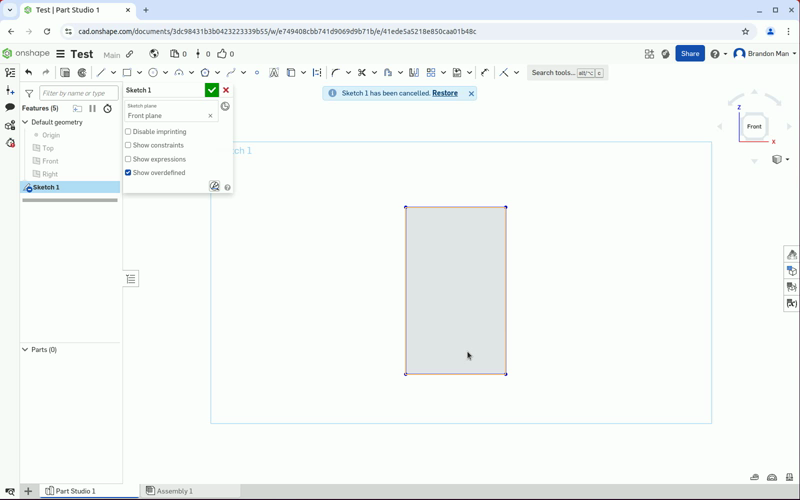
click(467, 351)
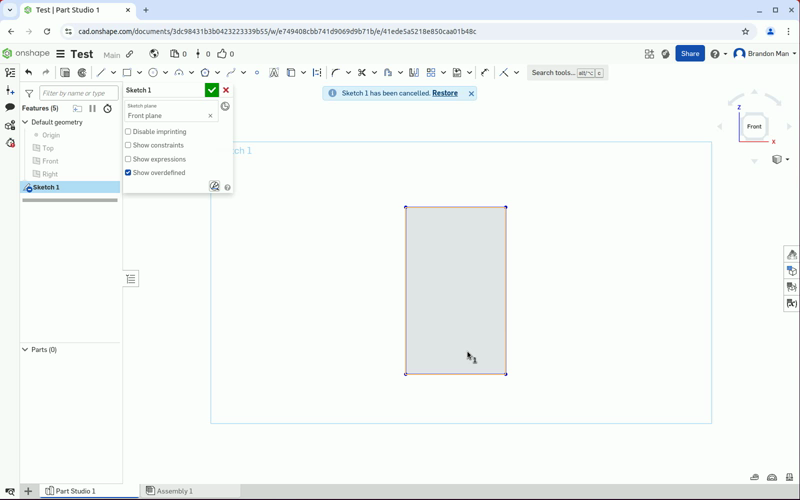
mouse_move(73, 352)
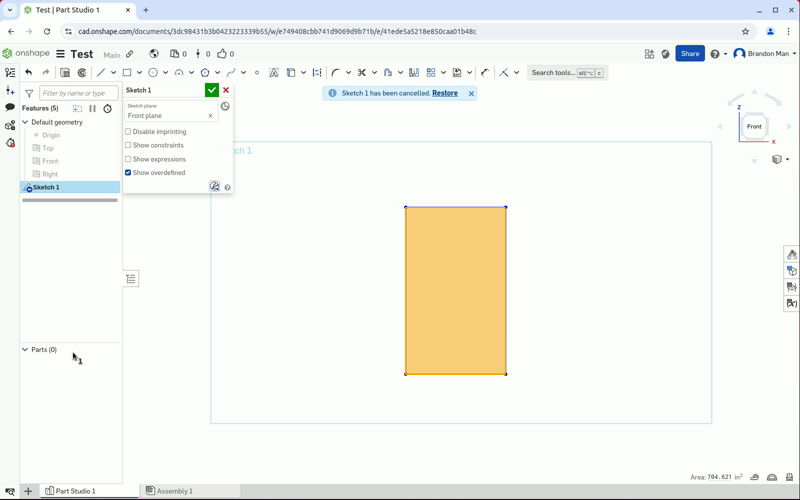
key(shift+y)
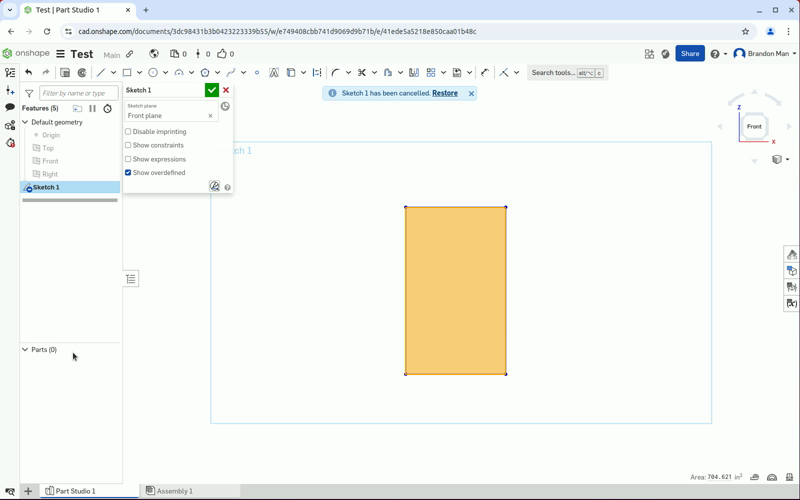
key(shift+e)
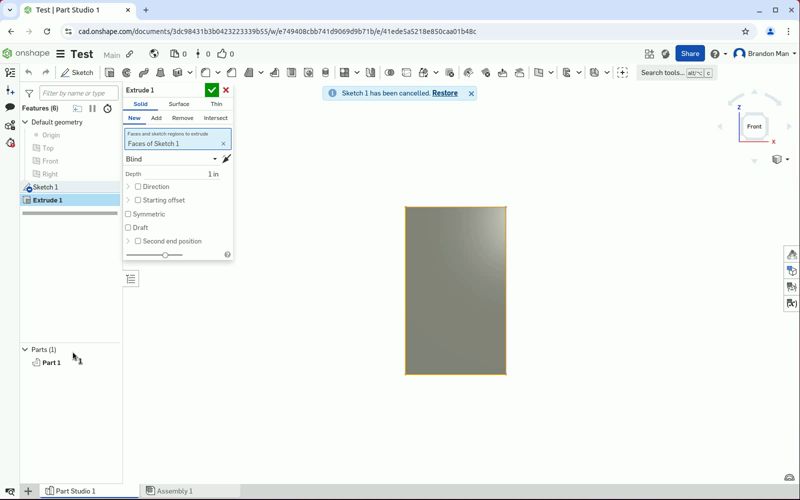
mouse_move(143, 106)
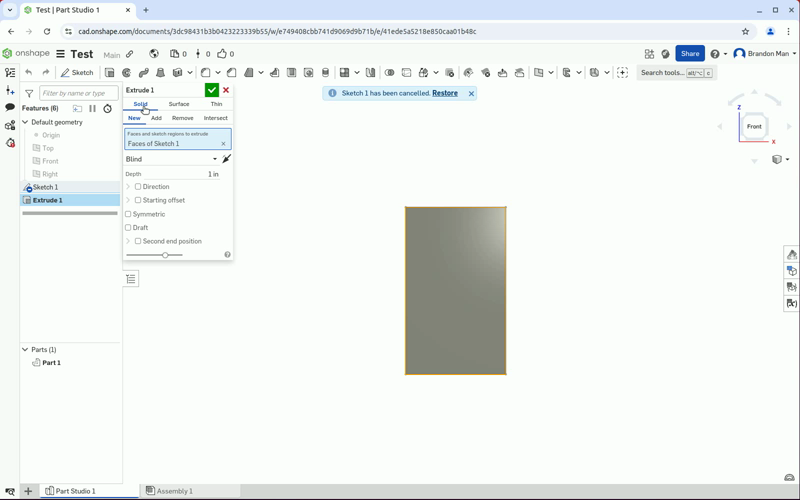
click(143, 106)
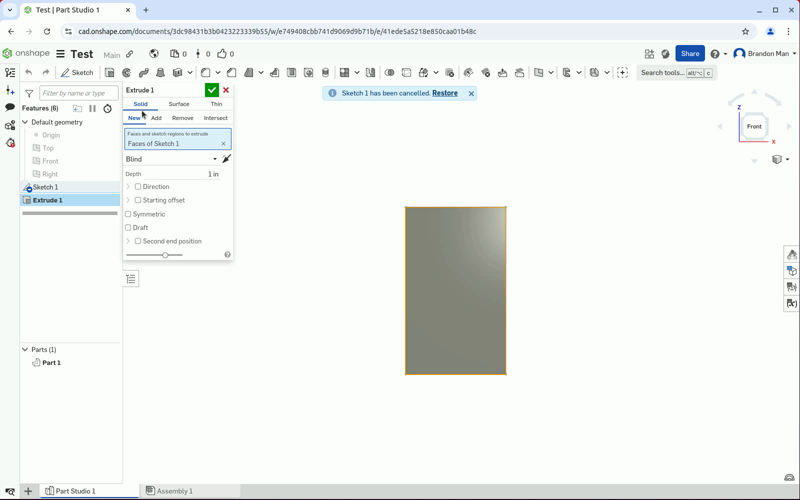
mouse_move(137, 120)
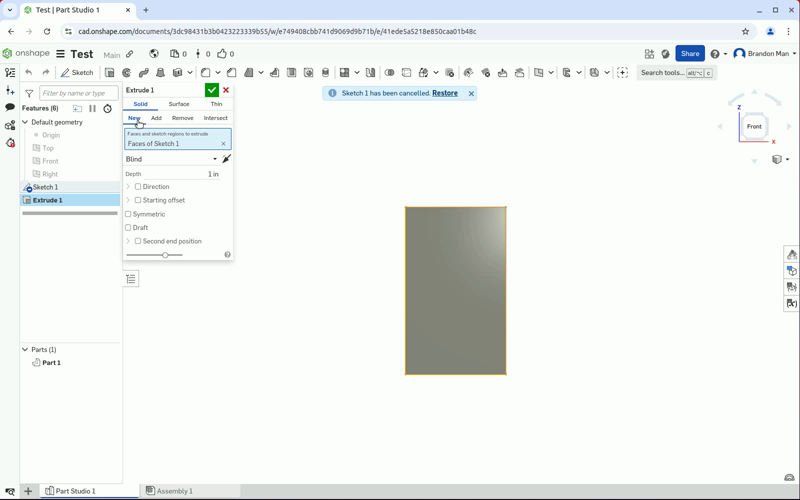
click(137, 120)
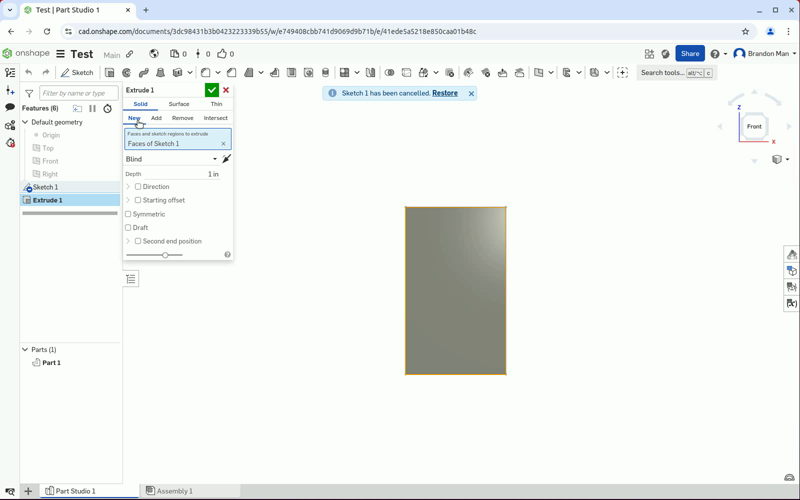
key(tab, 4)
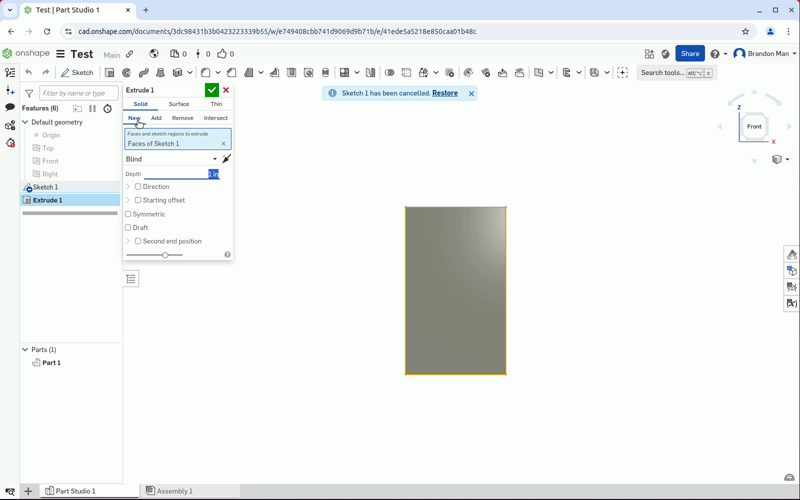
text(22.386)
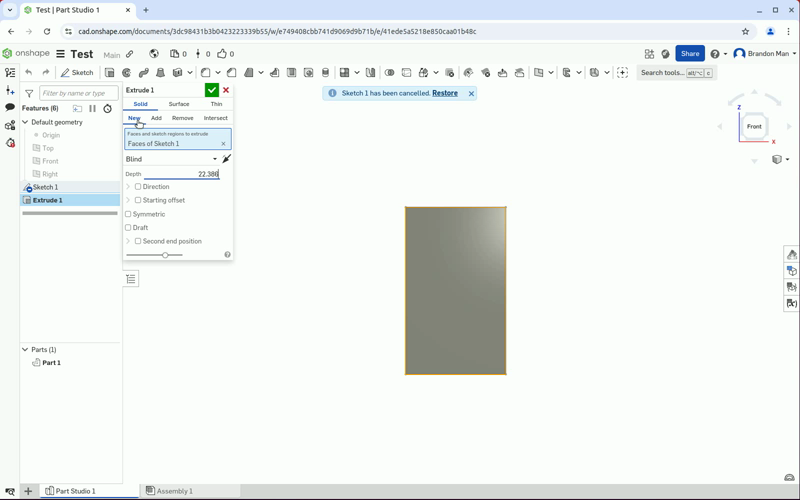
key(enter)
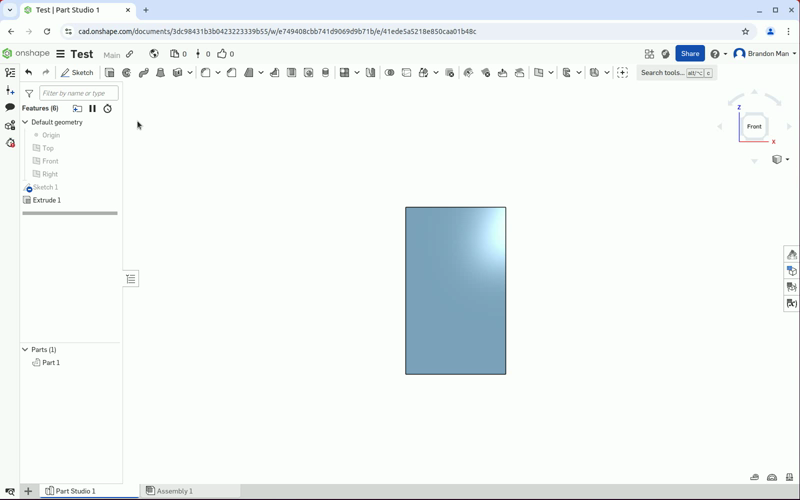
key(shift+h)
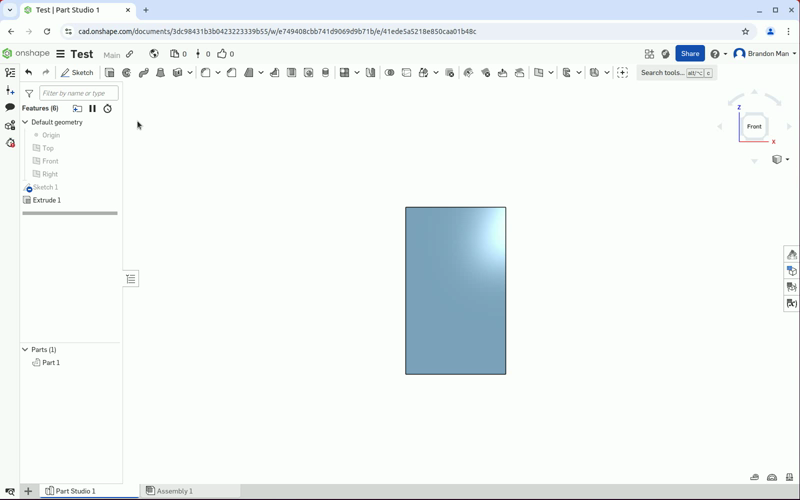
key(shift+h)
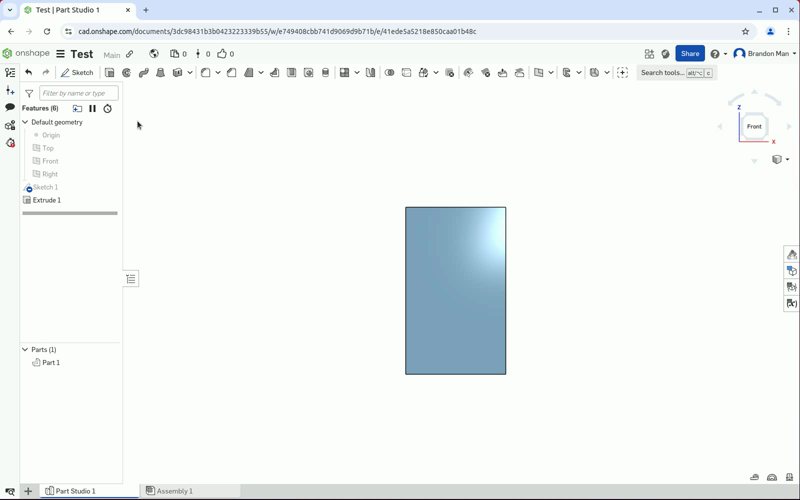
mouse_move(73, 189)
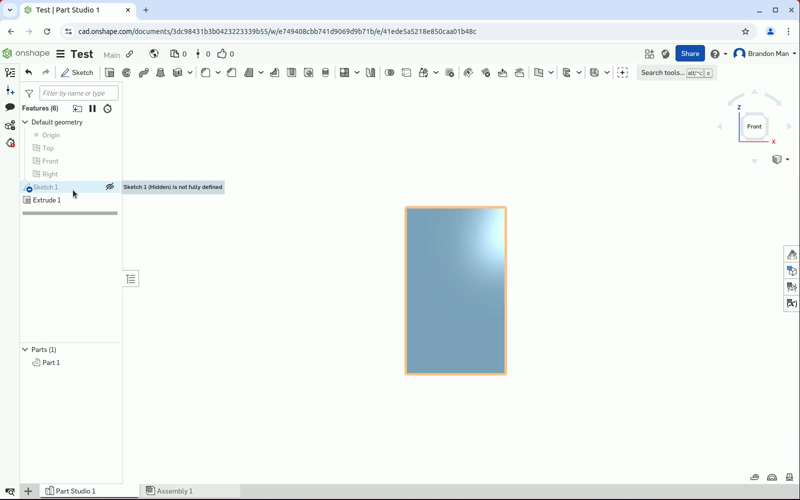
click(73, 189)
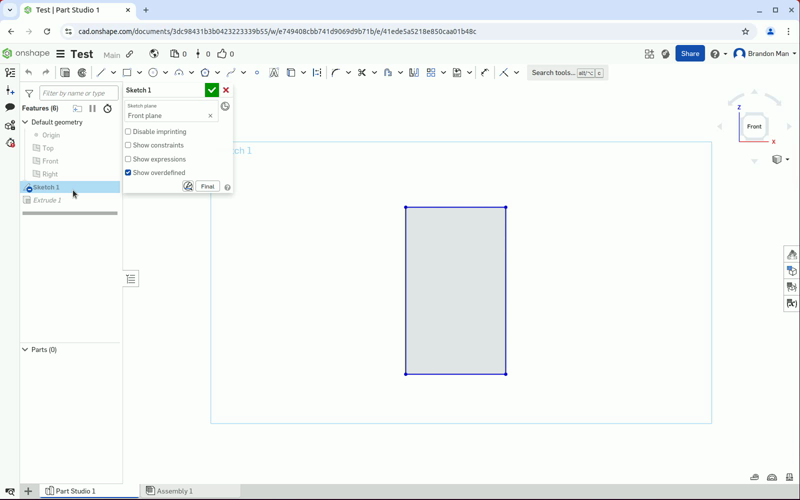
mouse_move(229, 92)
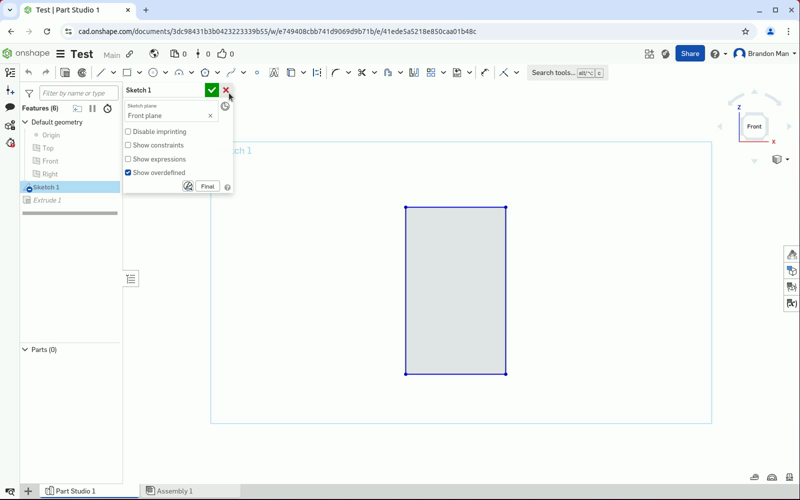
click(229, 92)
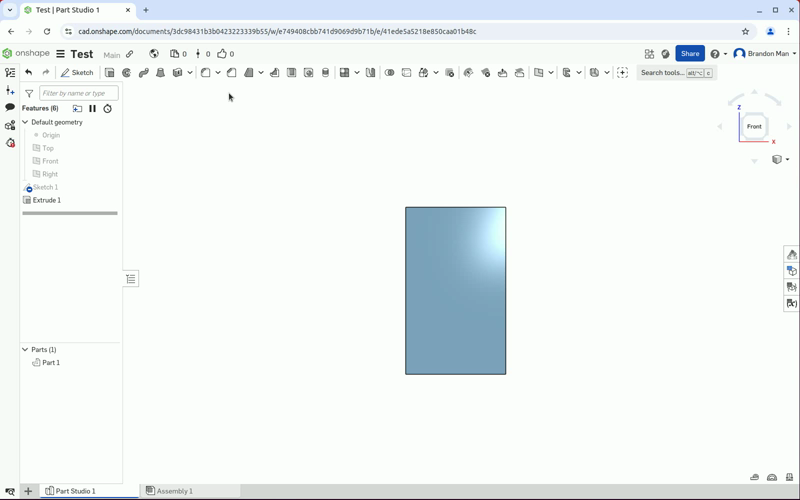
mouse_move(73, 352)
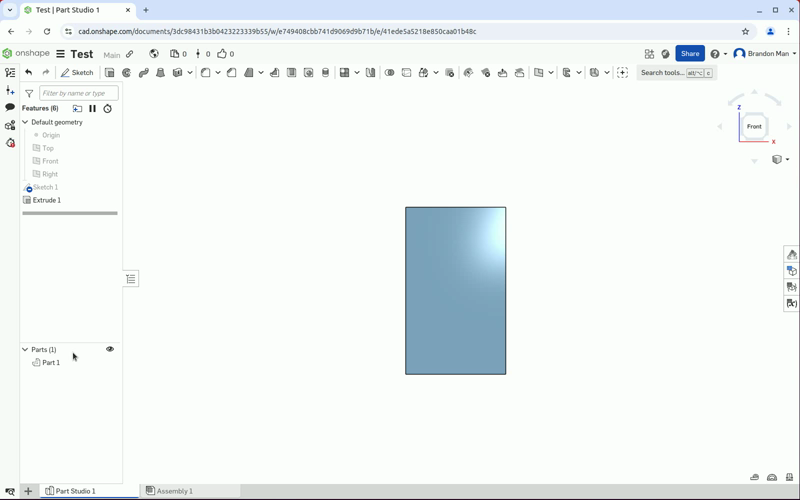
key(y)
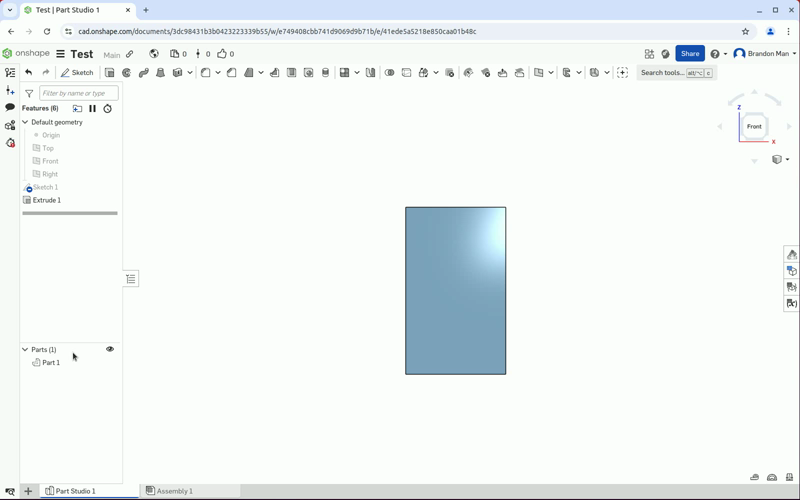
key(shift+p)
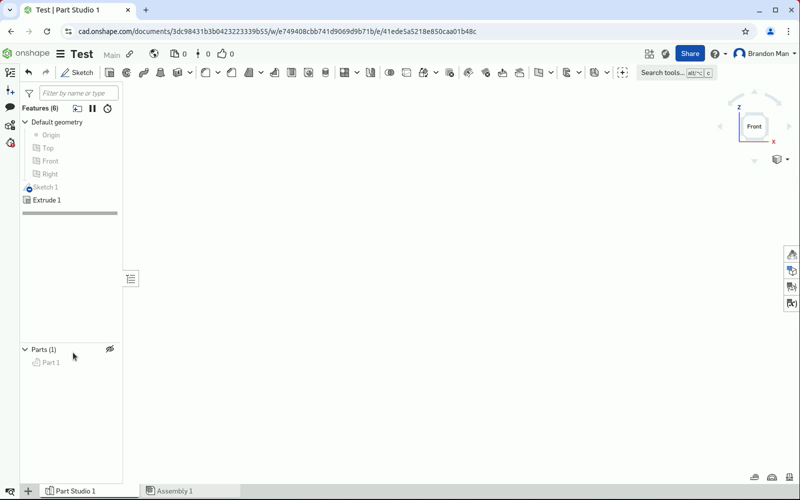
key(space)
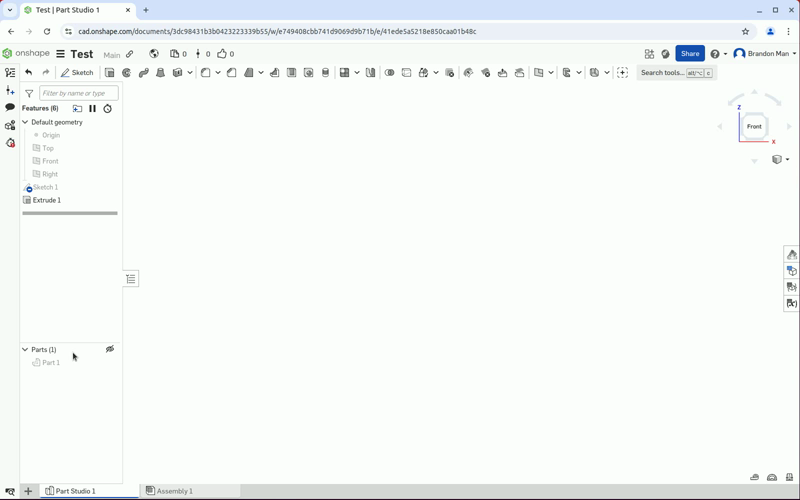
key_down(shift)
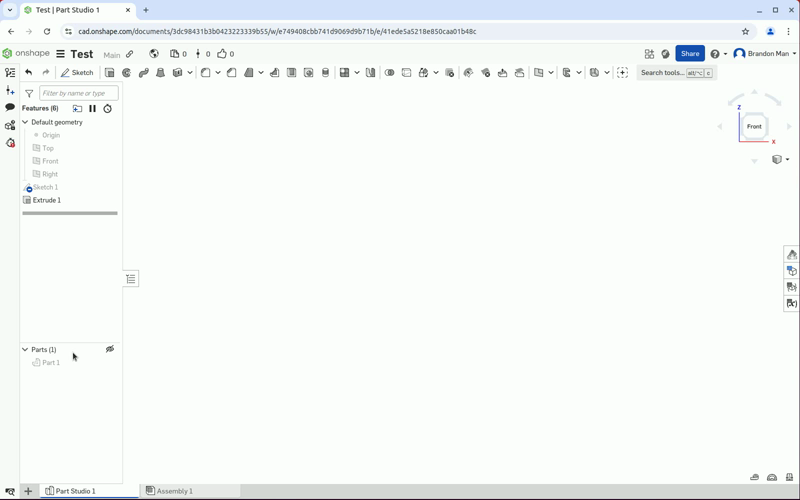
key(down)
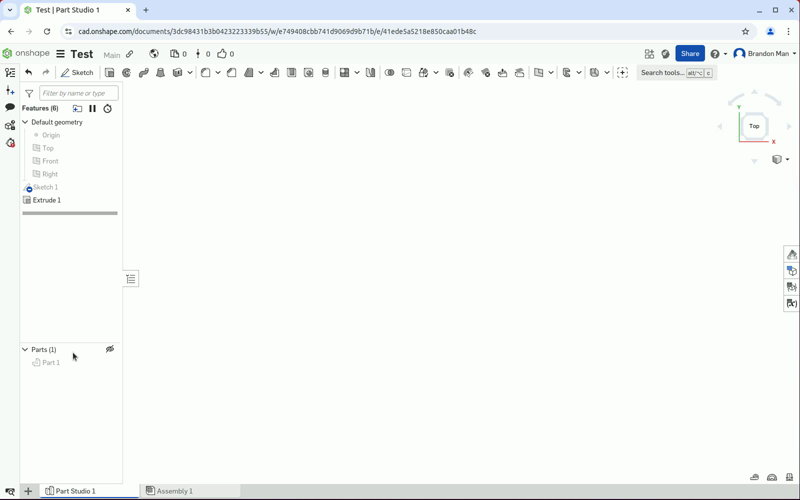
key_up(shift)
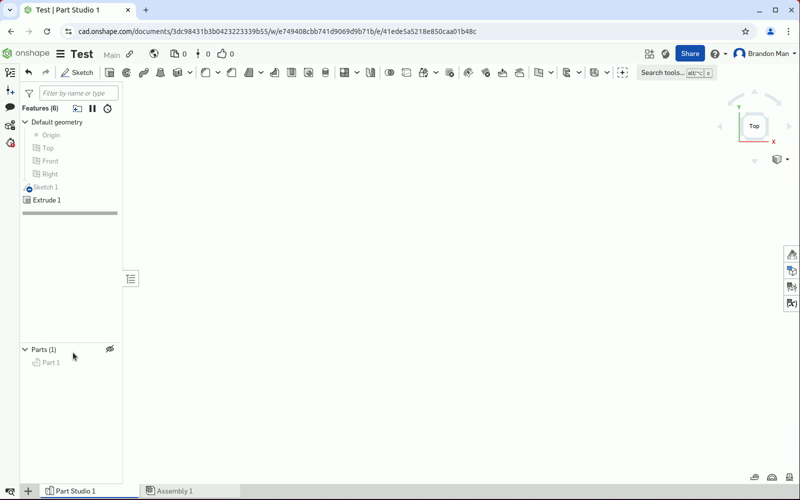
mouse_move(73, 352)
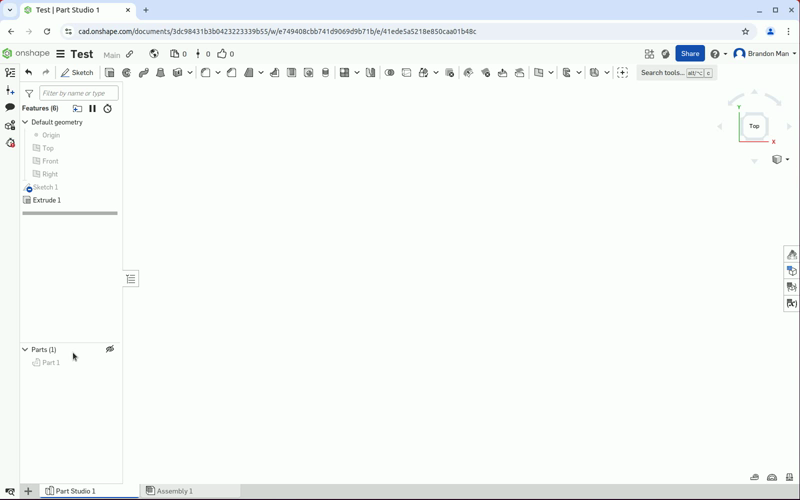
key(shift+y)
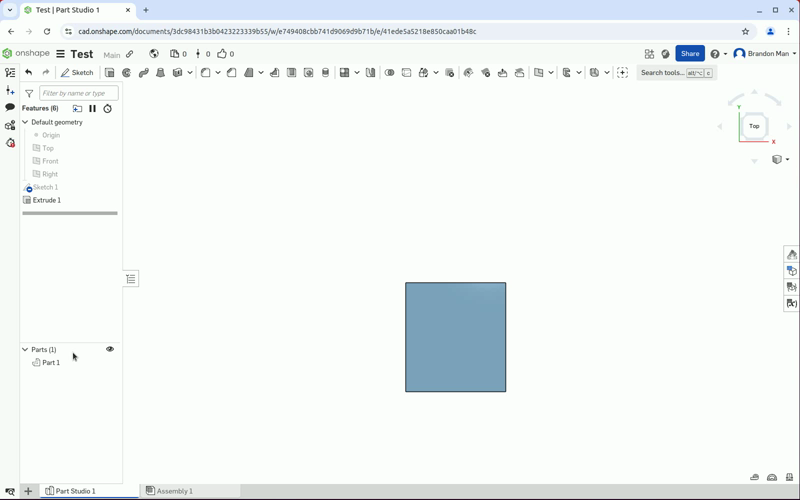
mouse_move(541, 75)
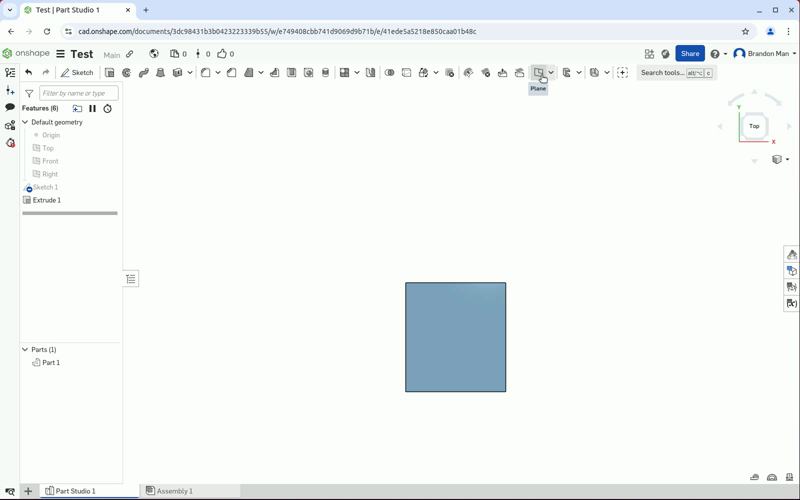
click(541, 75)
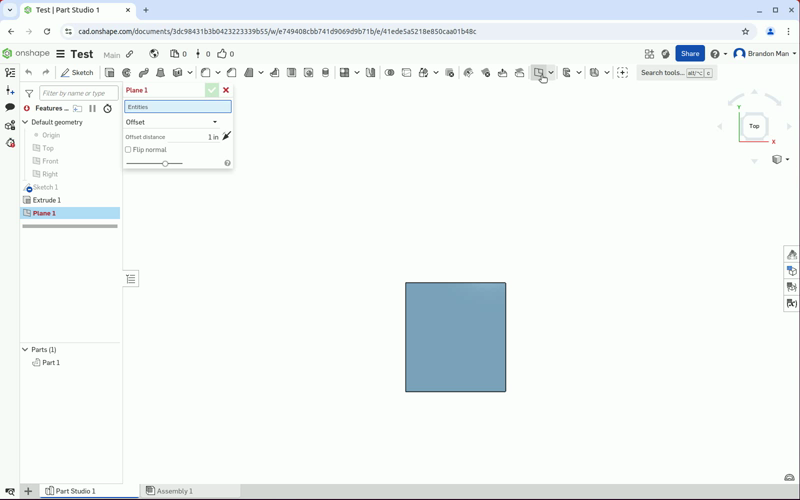
mouse_move(73, 150)
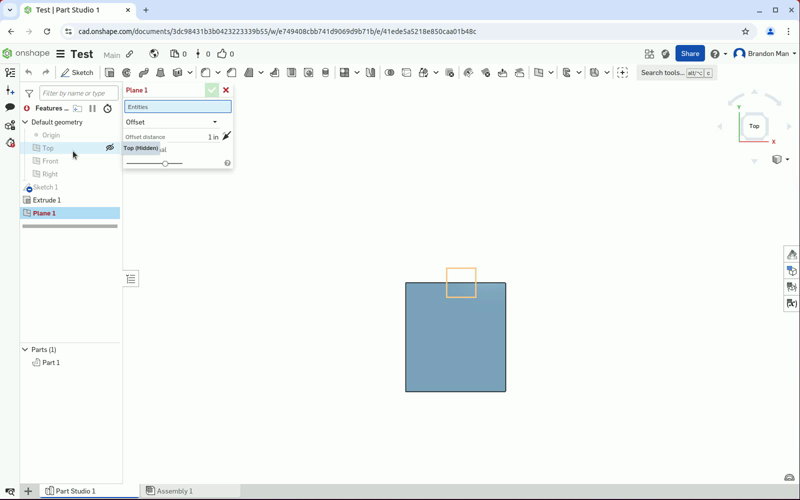
click(73, 150)
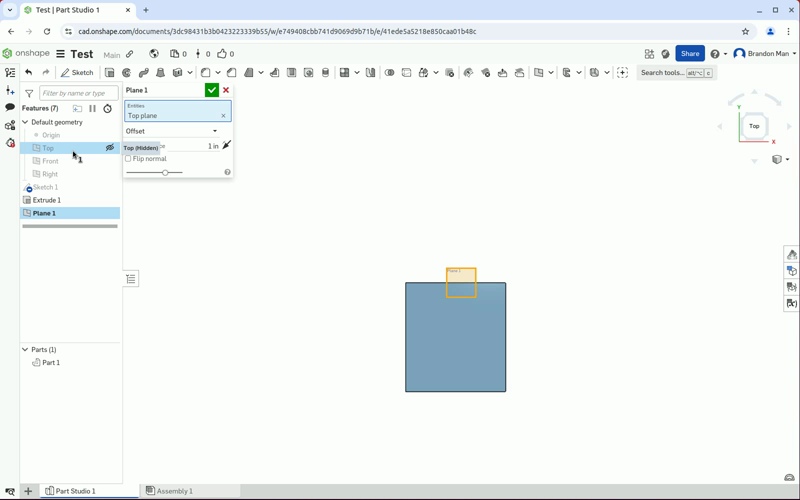
key(tab, 2)
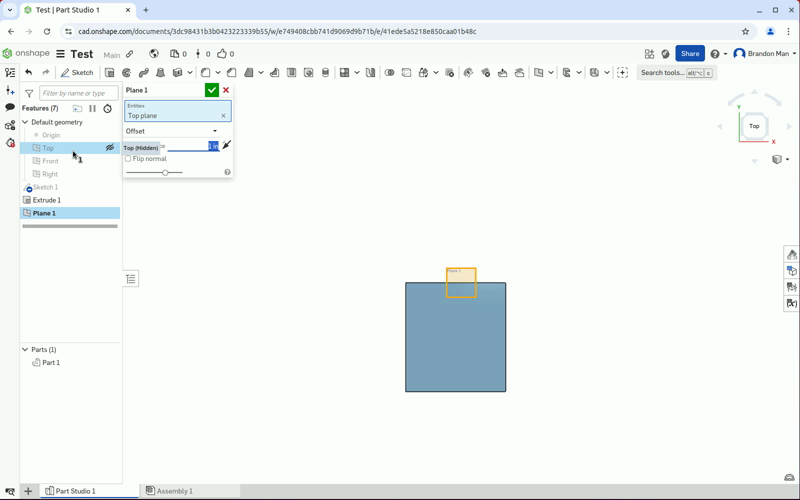
text(15.652)
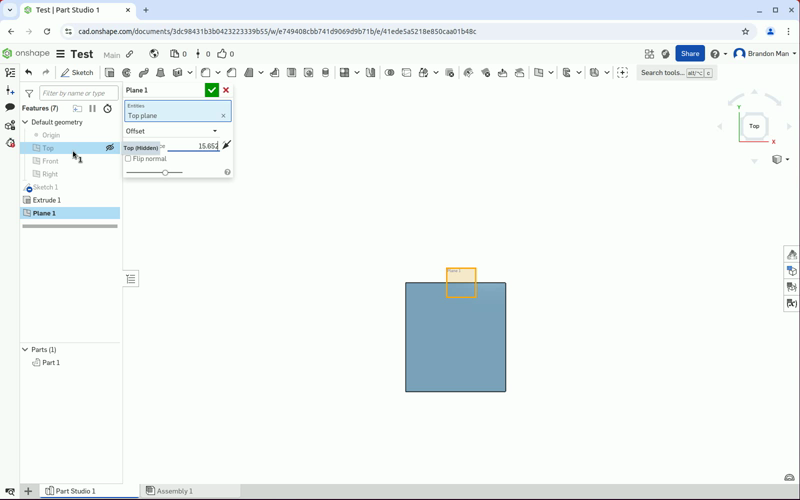
key(enter, 2)
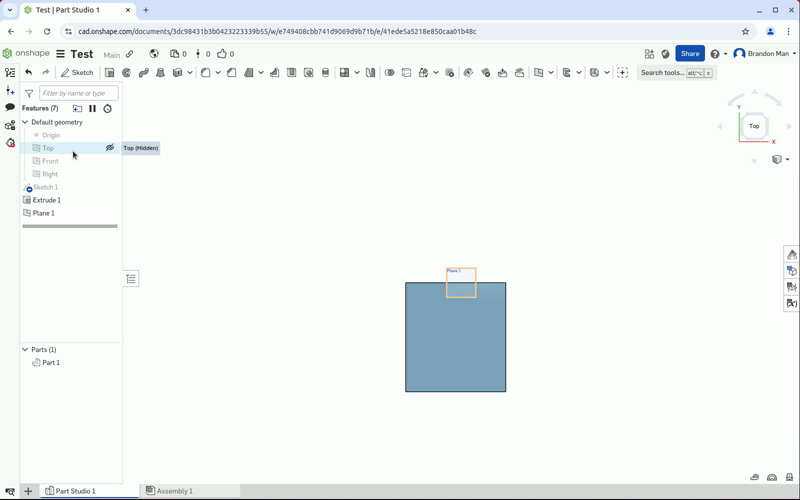
key(shift+s)
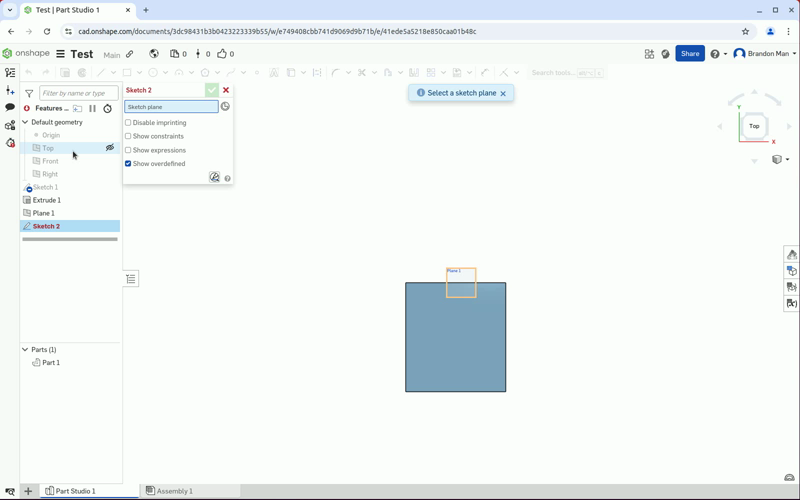
mouse_move(73, 215)
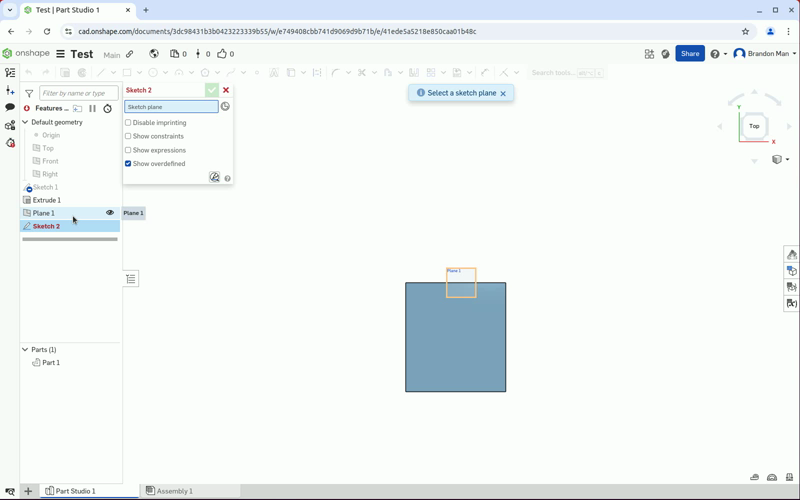
click(73, 215)
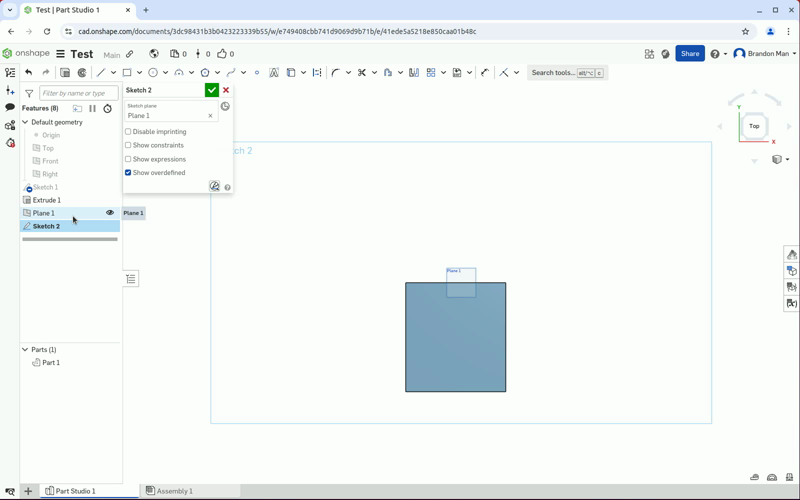
mouse_move(73, 352)
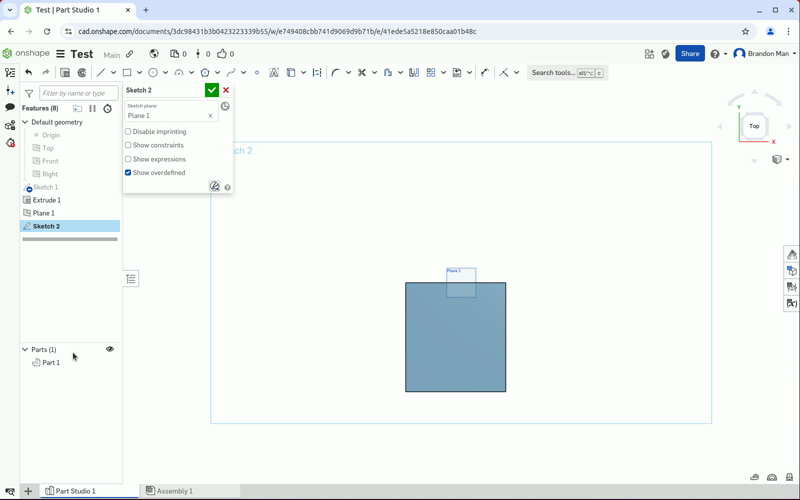
key(y)
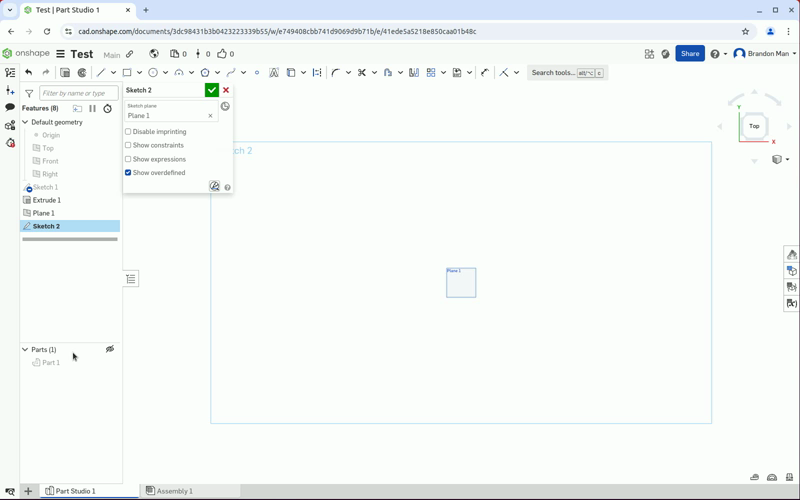
key(l)
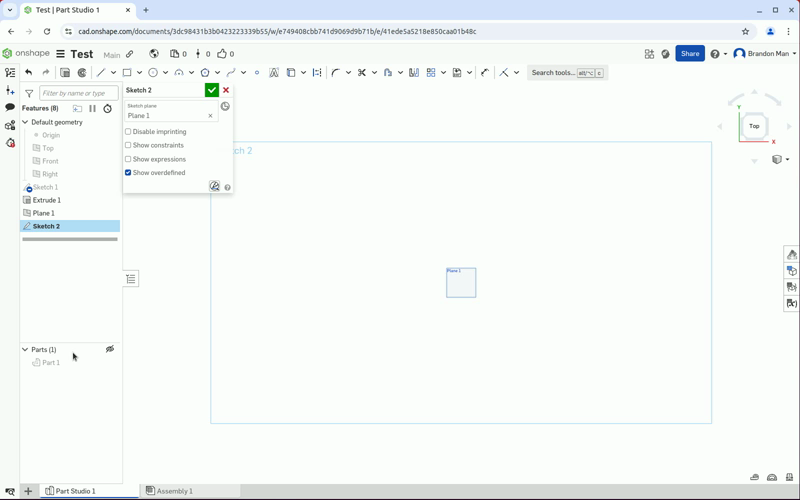
key_down(shift)
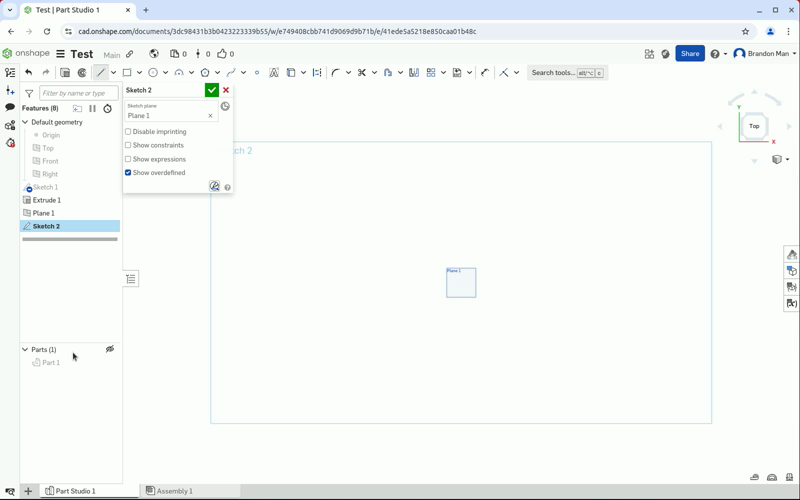
mouse_move(413, 383)
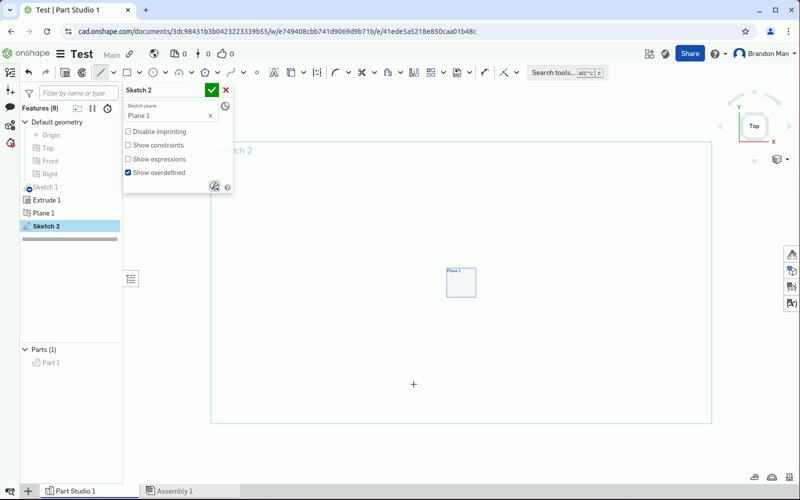
click(413, 383)
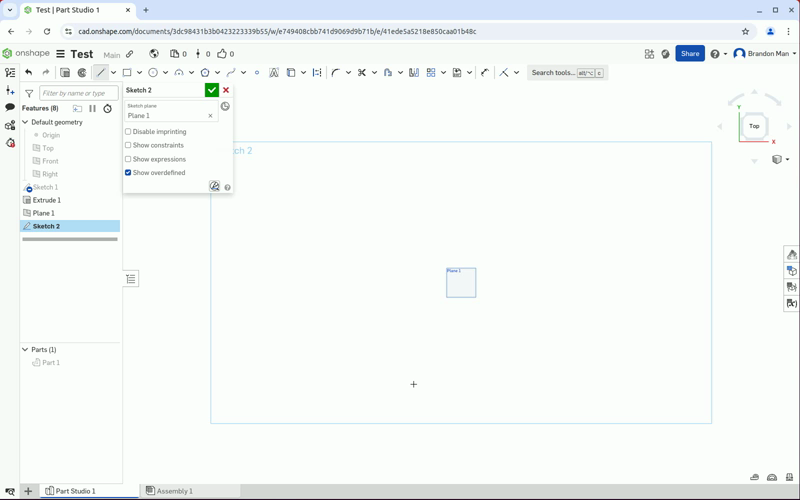
key_up(shift)
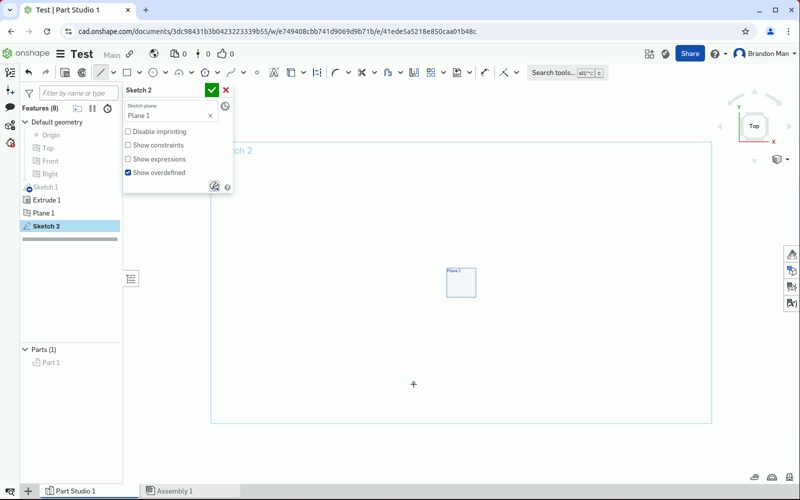
key_down(shift)
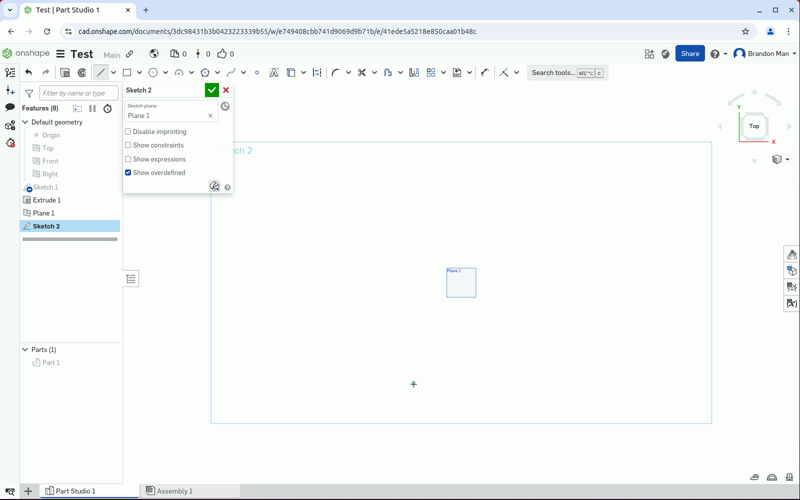
mouse_move(498, 383)
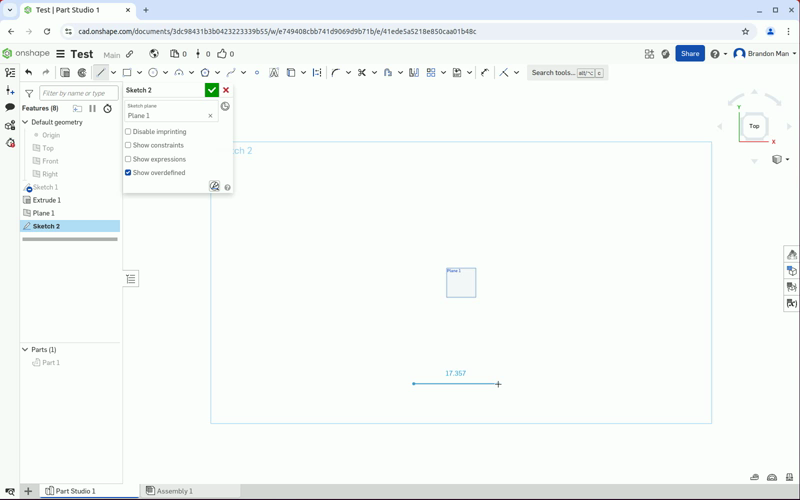
click(498, 383)
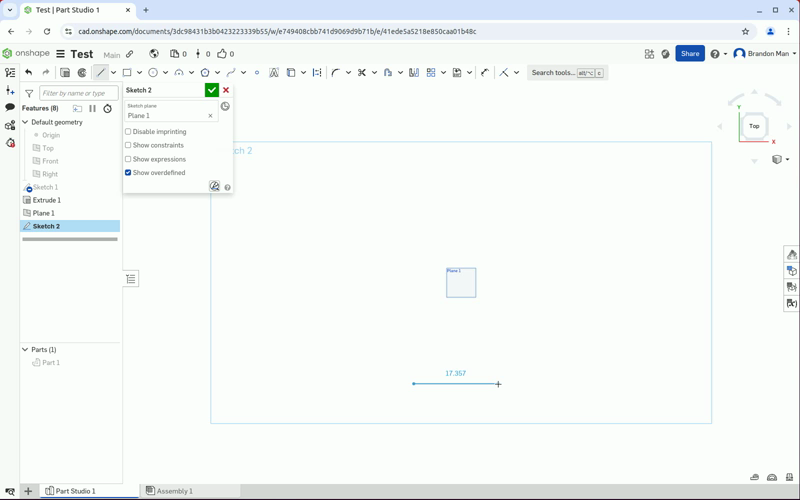
key_up(shift)
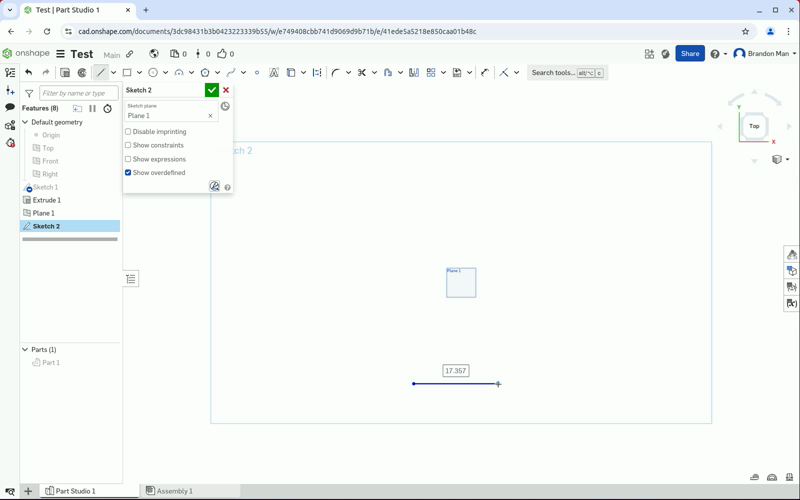
key_down(shift)
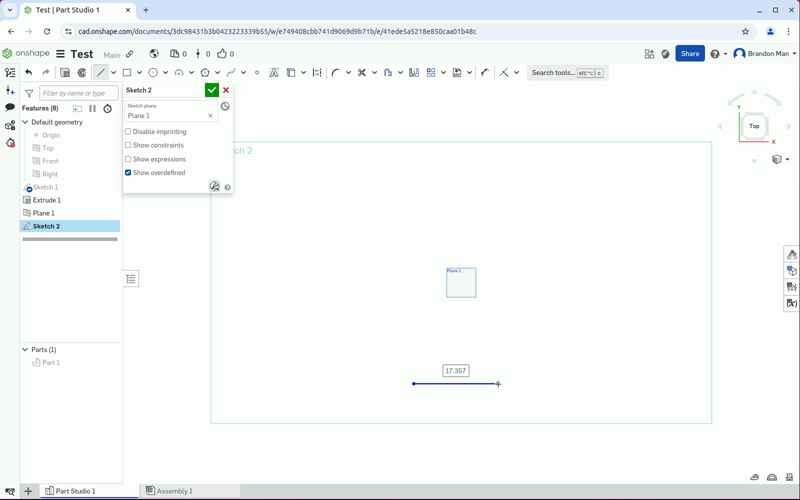
mouse_move(498, 291)
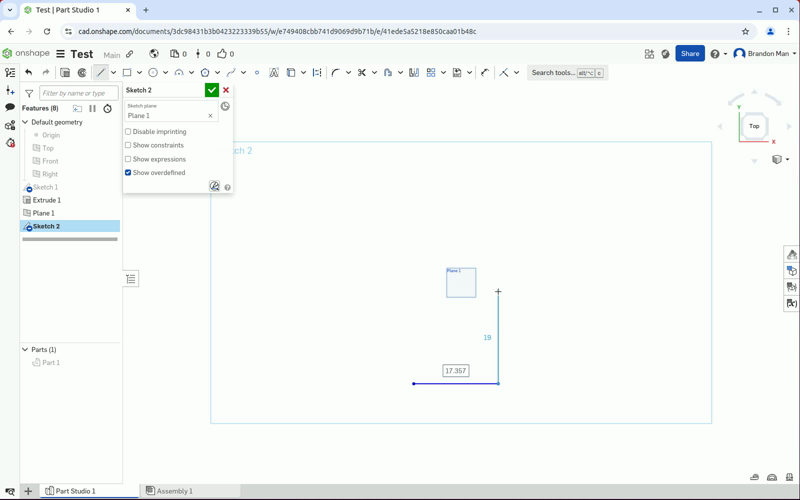
click(498, 291)
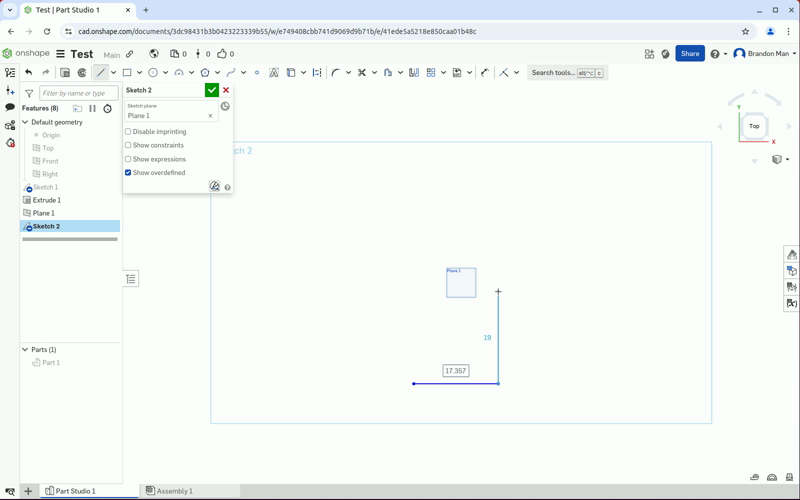
key_up(shift)
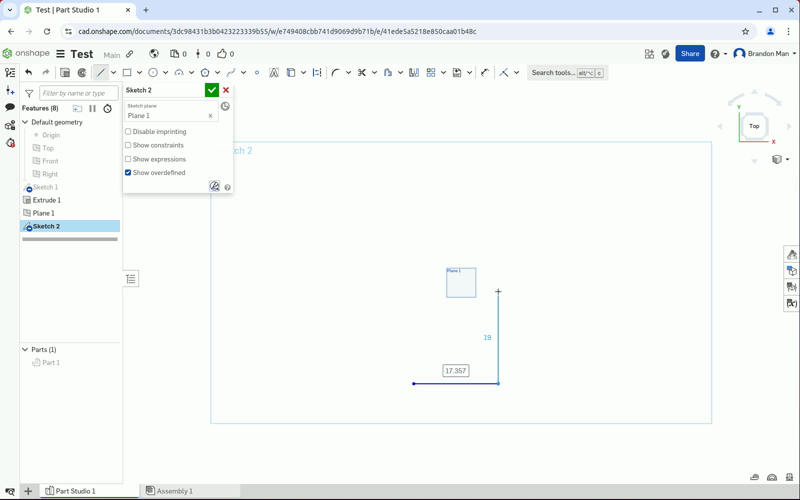
key_down(shift)
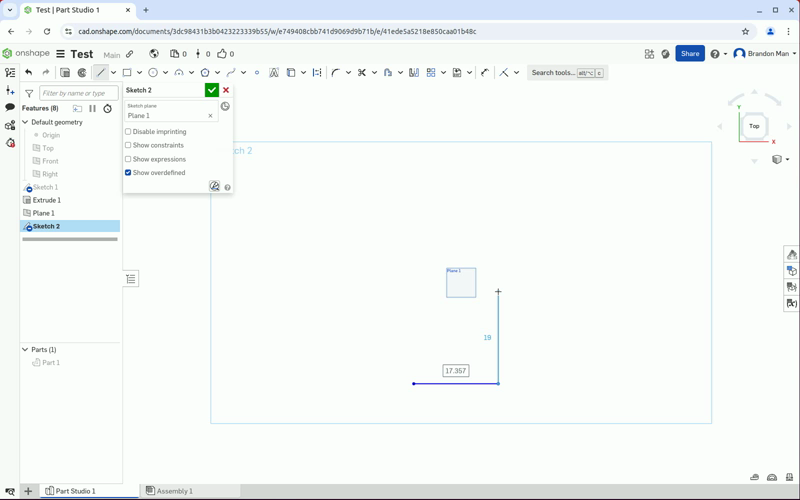
mouse_move(413, 291)
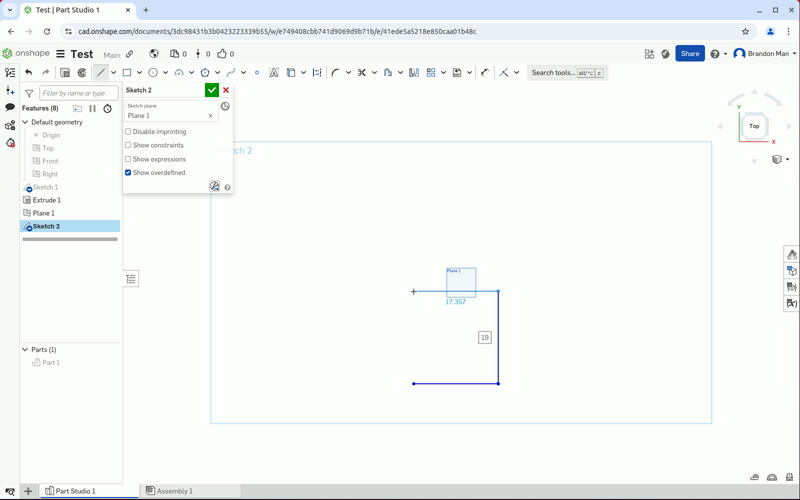
click(413, 291)
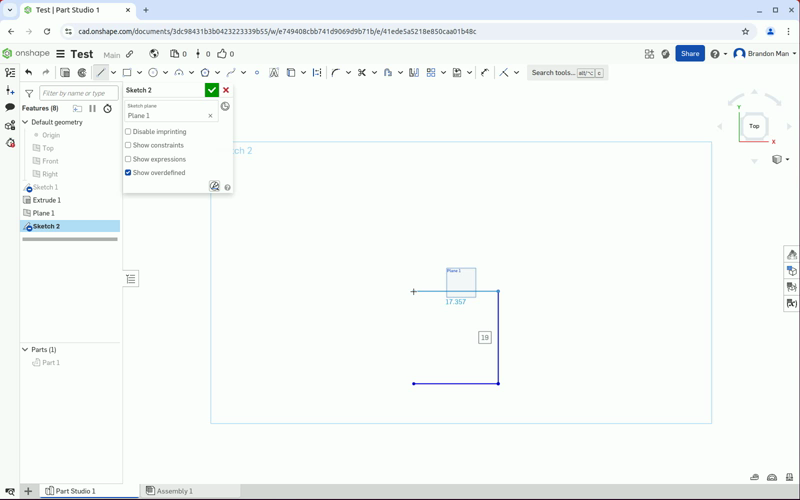
key_up(shift)
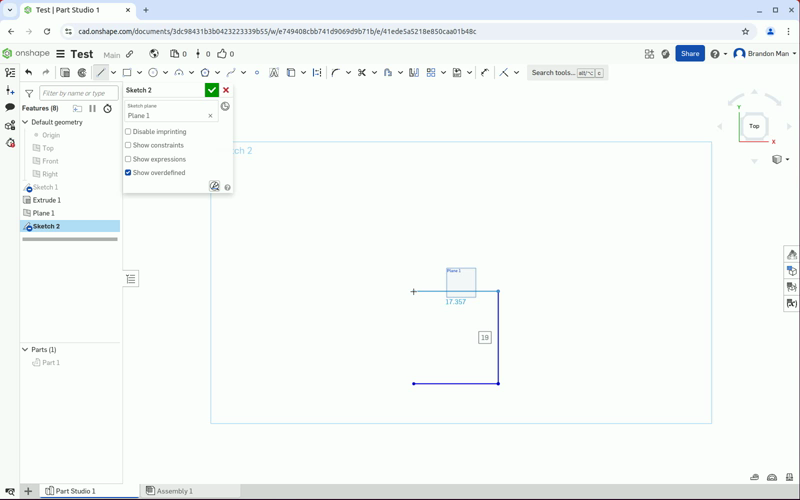
key_down(shift)
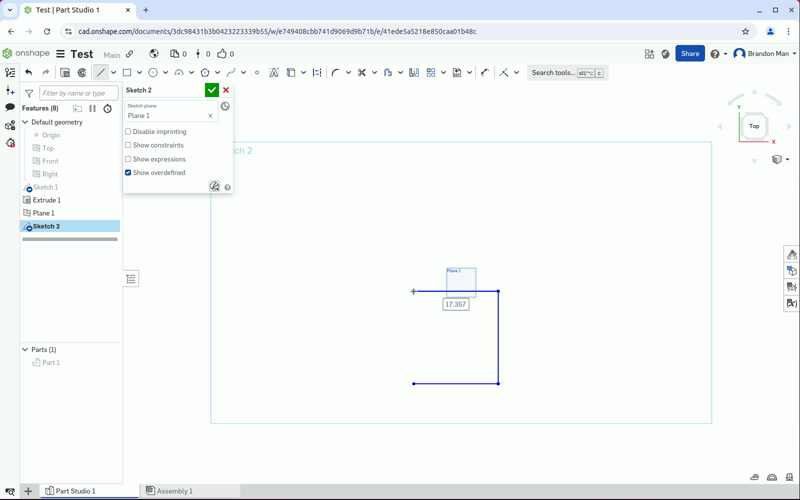
mouse_move(413, 383)
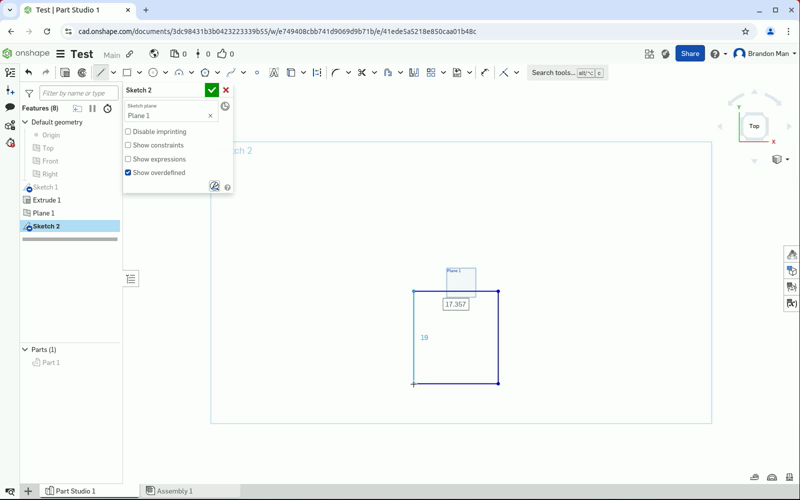
key_up(shift)
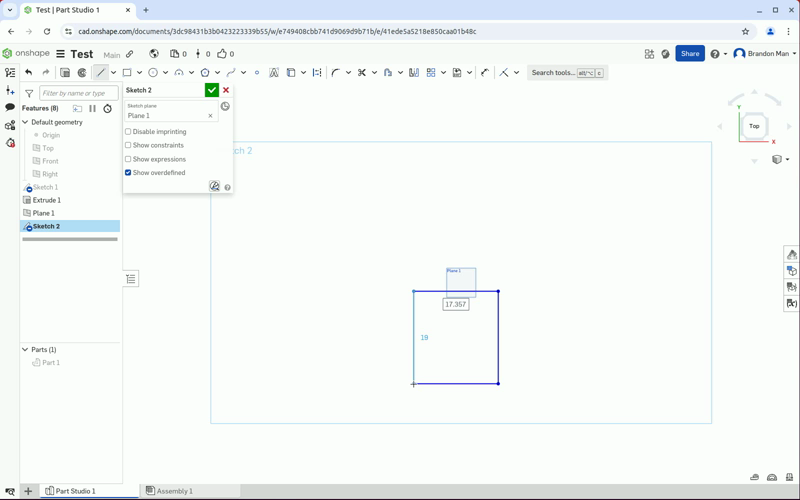
click(413, 383)
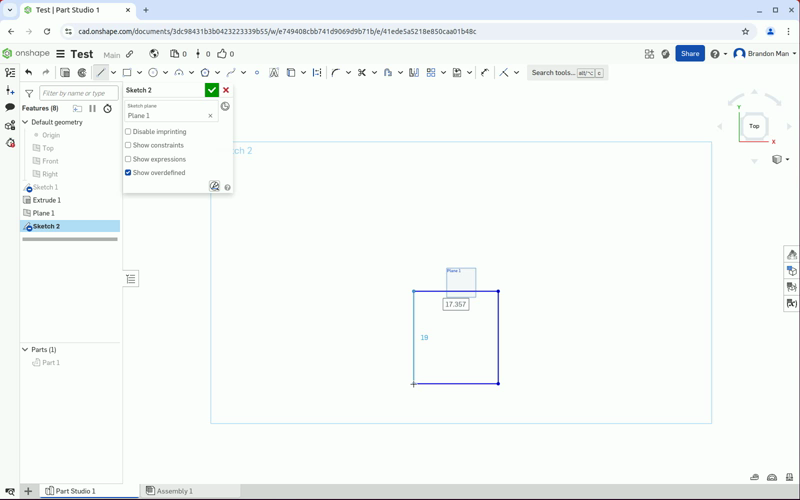
key(esc)
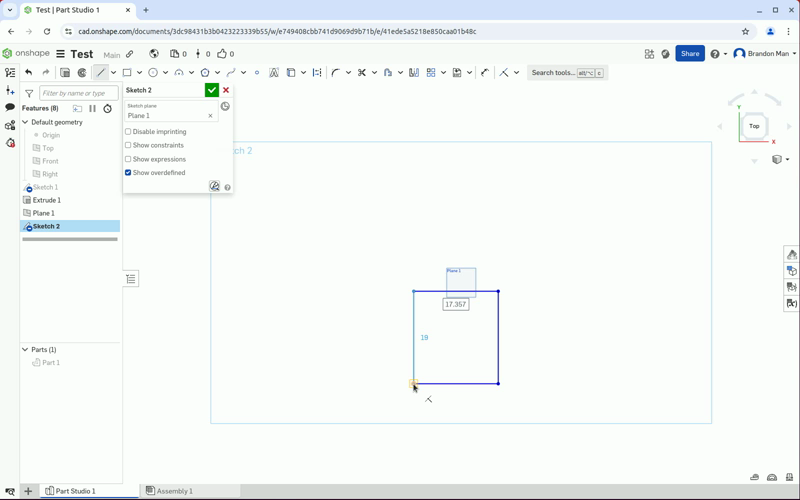
mouse_move(471, 302)
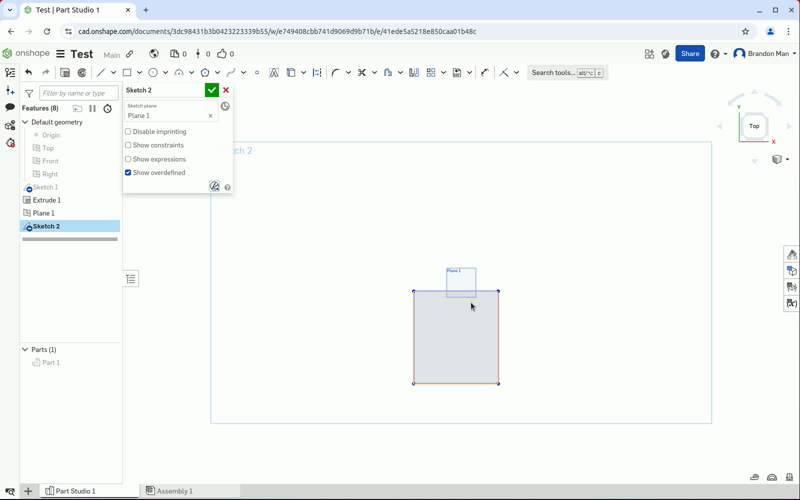
click(471, 302)
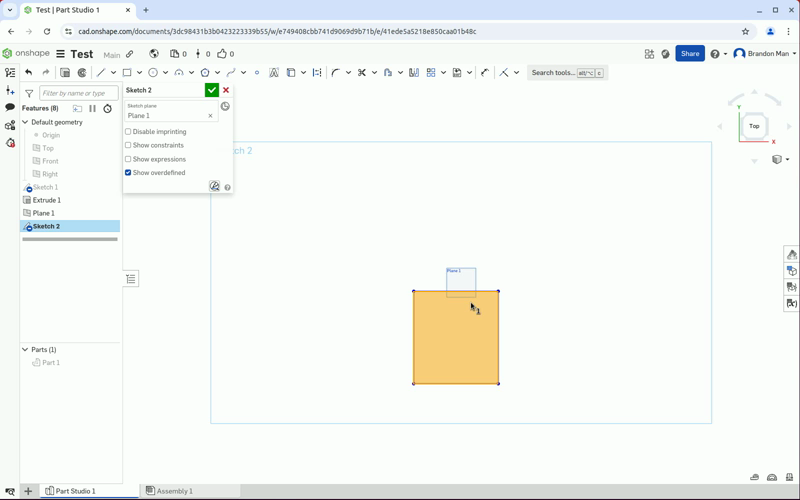
mouse_move(73, 352)
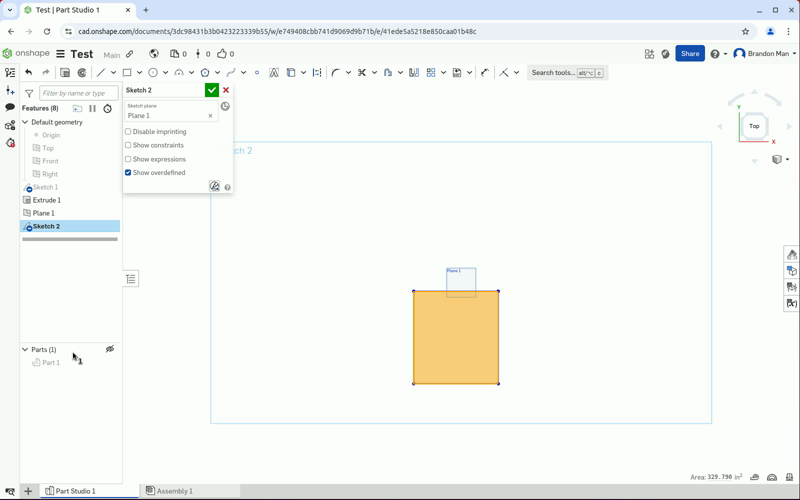
key(shift+y)
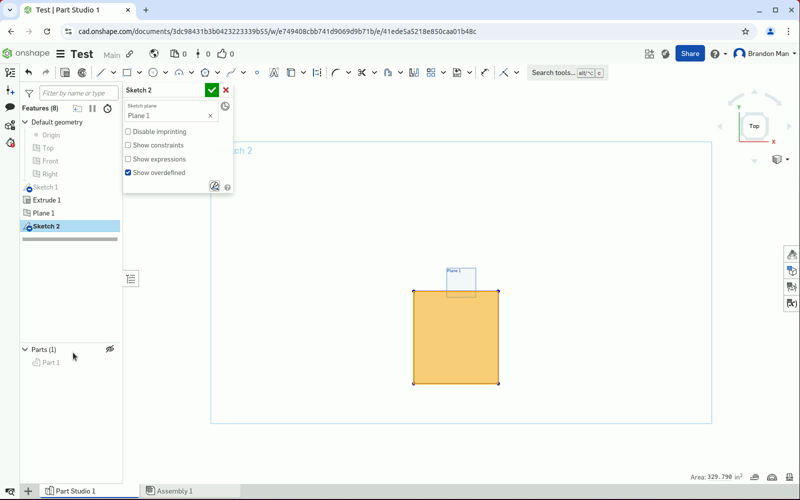
key(shift+e)
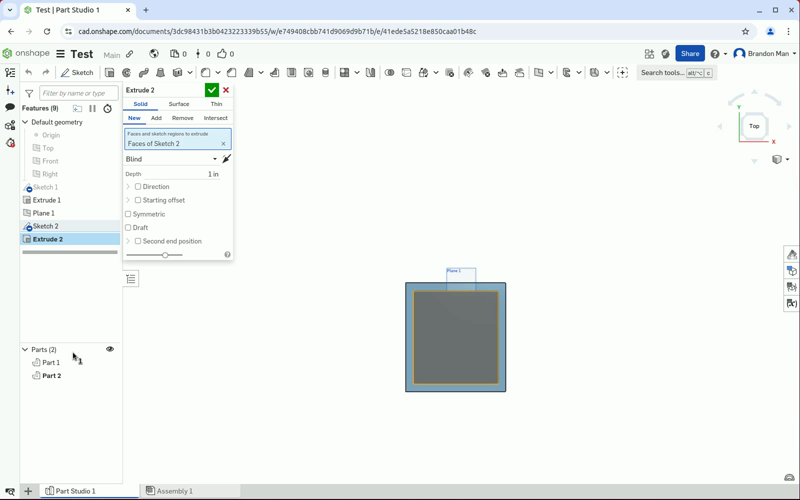
mouse_move(143, 106)
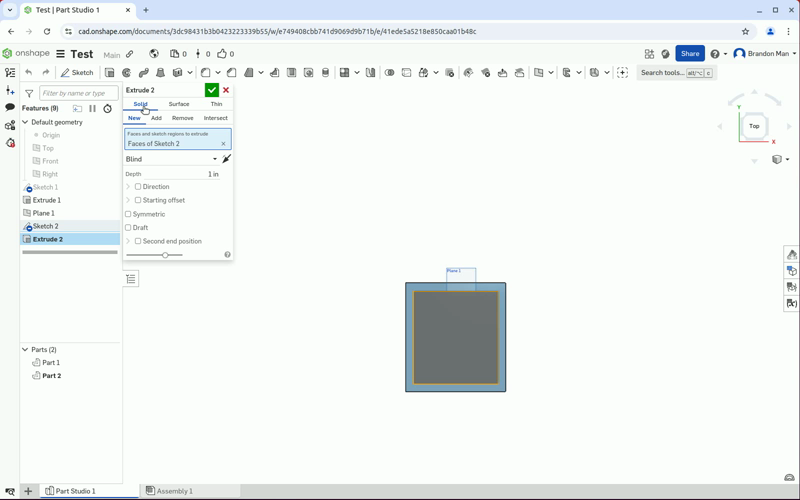
click(143, 106)
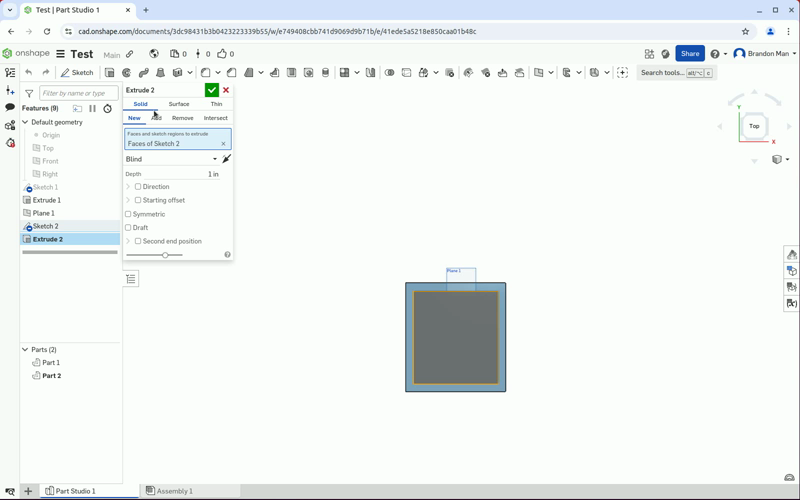
mouse_move(186, 120)
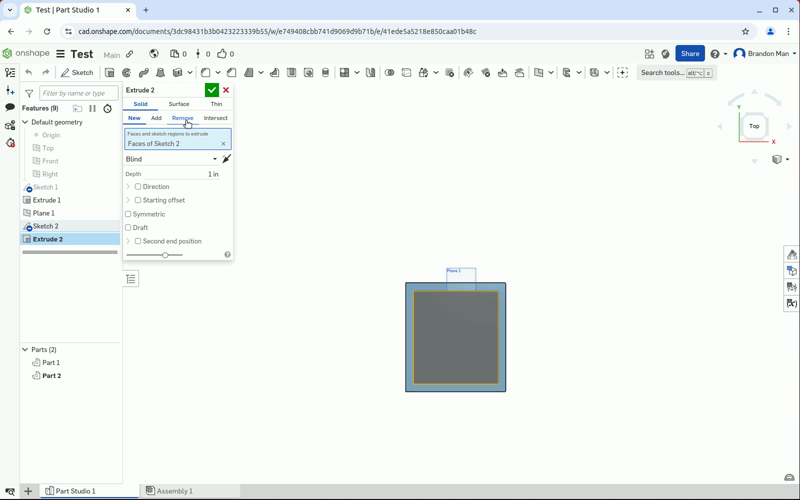
click(186, 120)
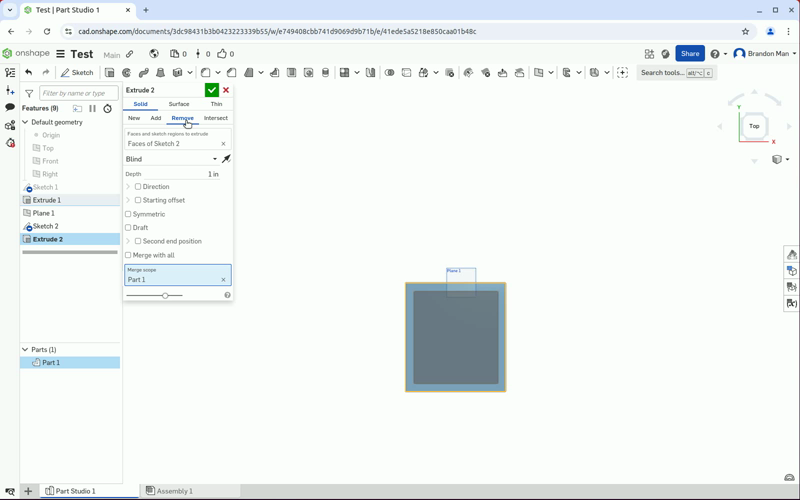
key(tab, 4)
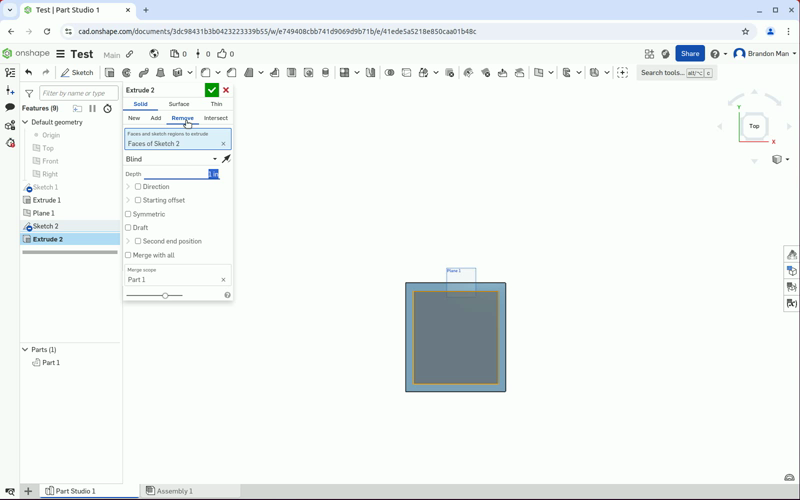
text(30.811)
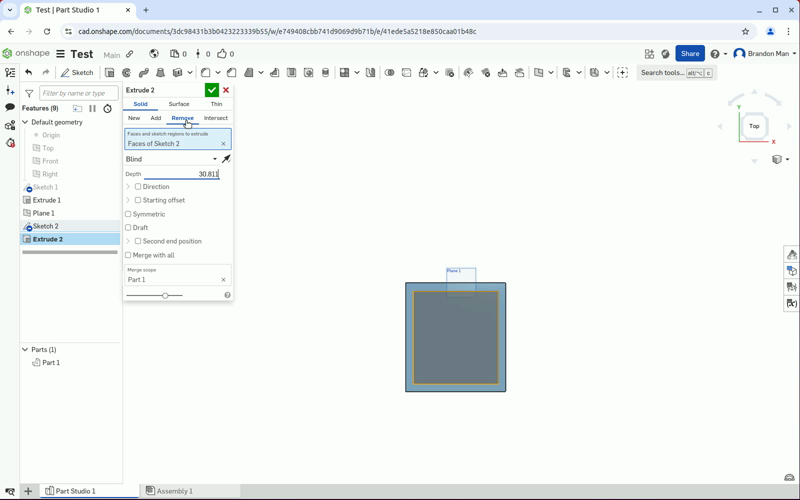
key(tab, 6)
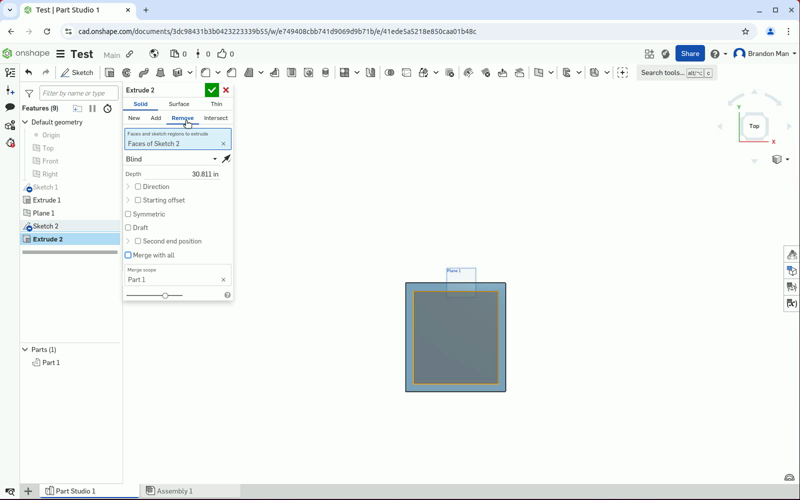
key(space)
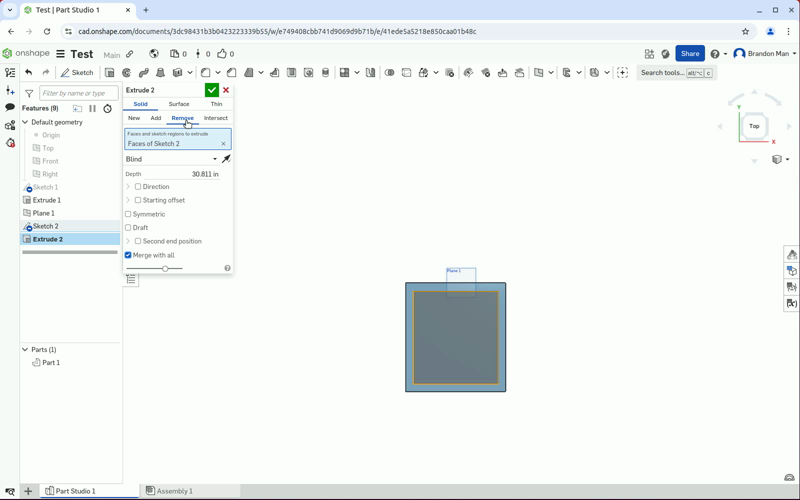
key(enter)
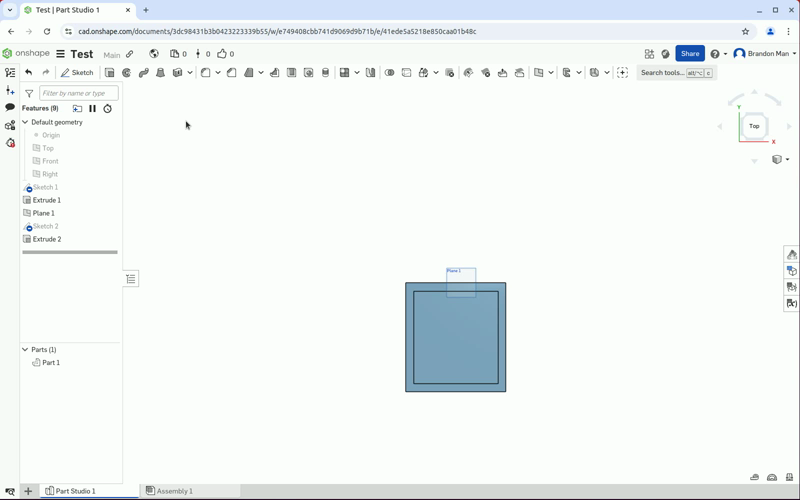
key(shift+h)
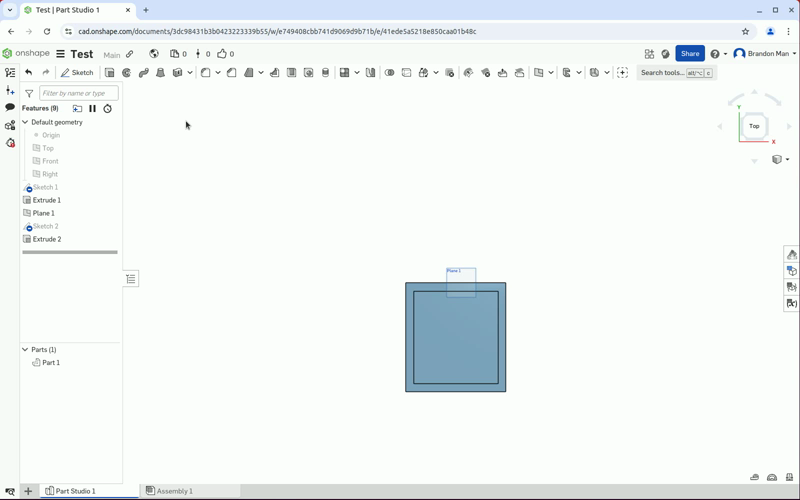
key(shift+h)
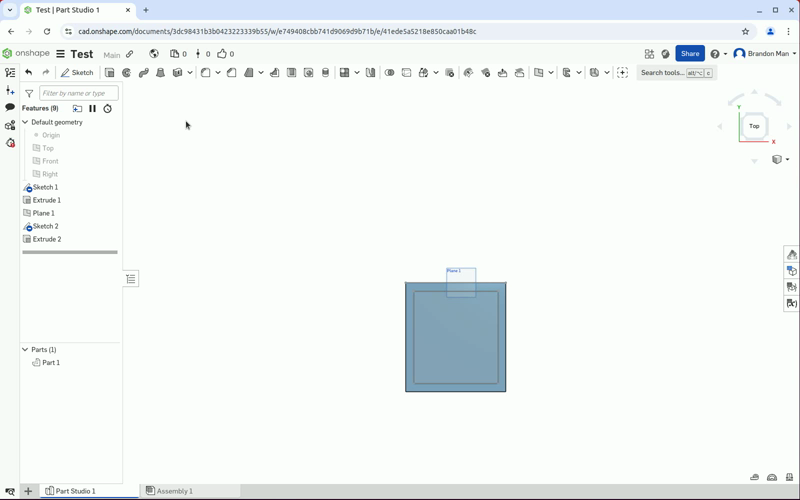
key(shift+7)
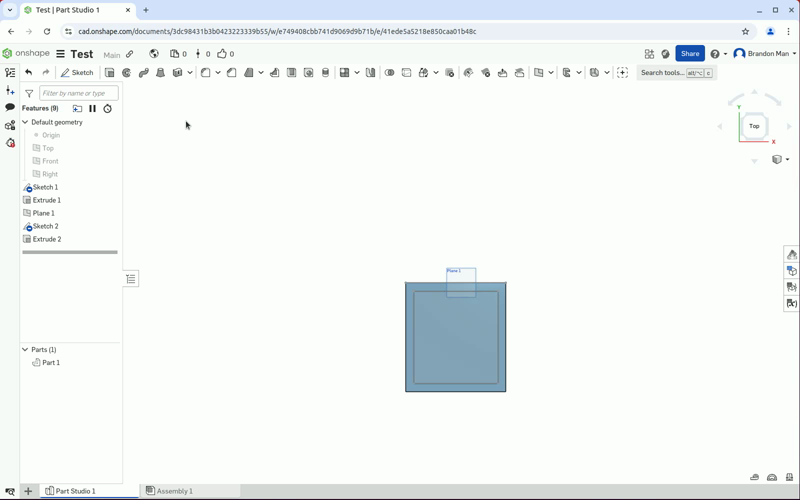
key(up, 3)
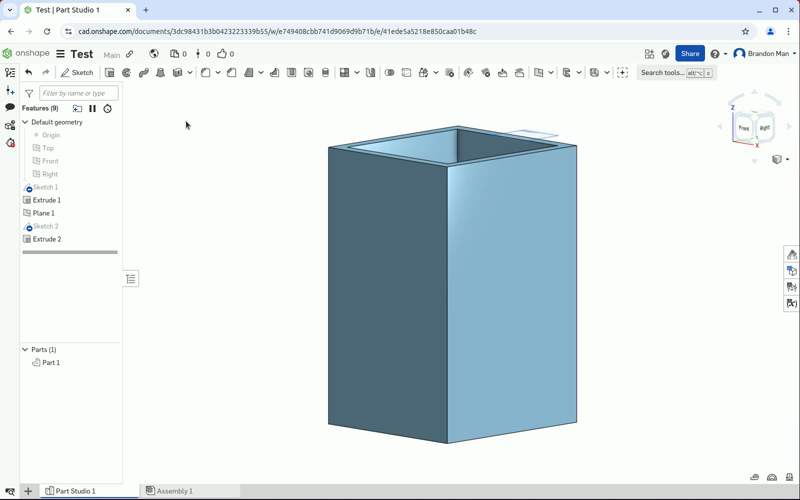
key(left, 3)
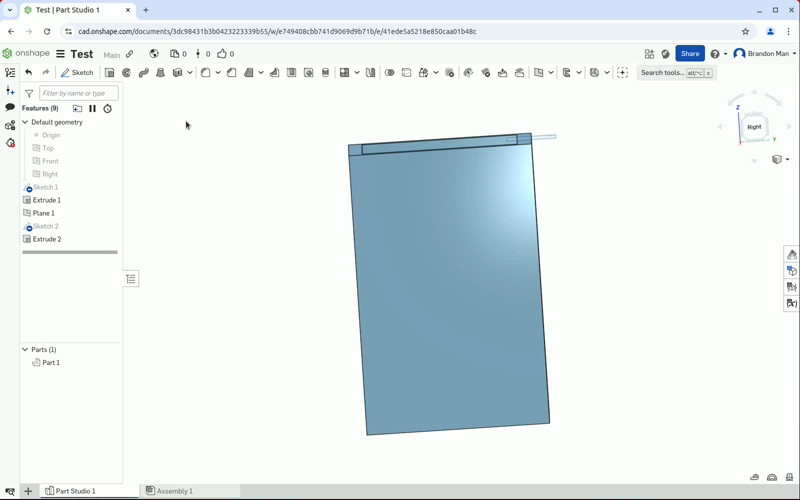
key(right, 3)
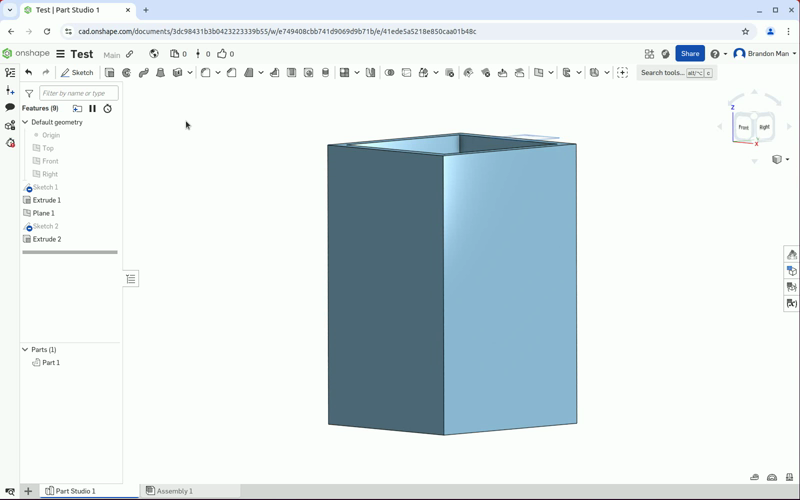
key(down, 3)
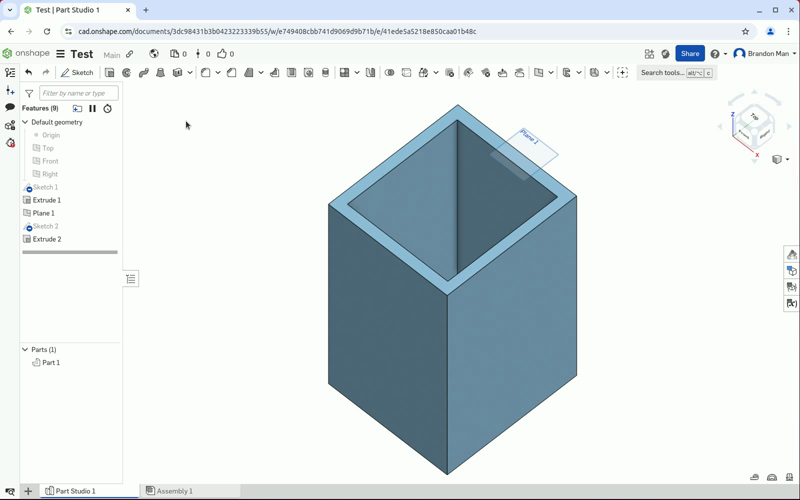
mouse_move(73, 189)
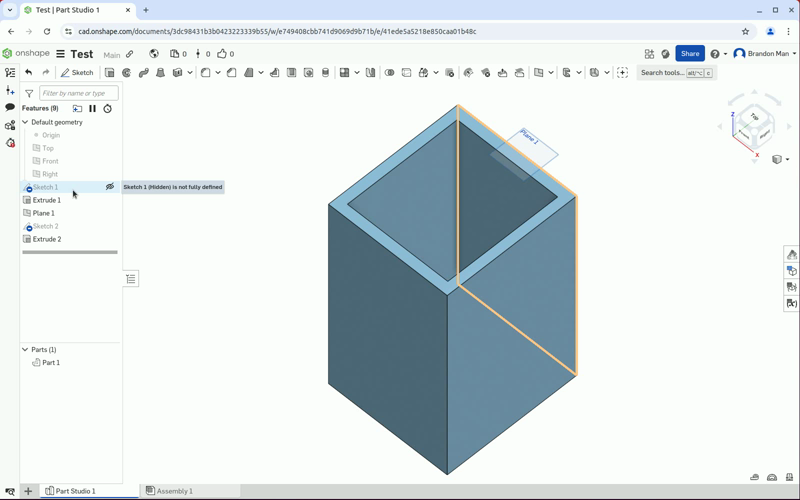
click(73, 189)